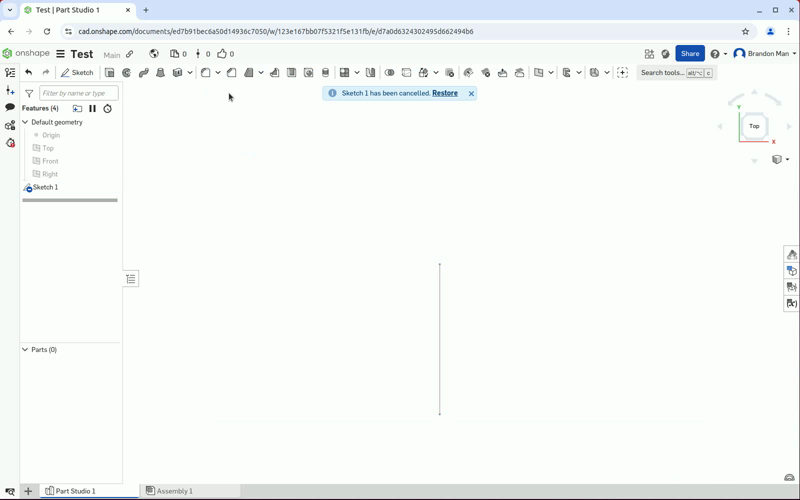
key(shift+h)
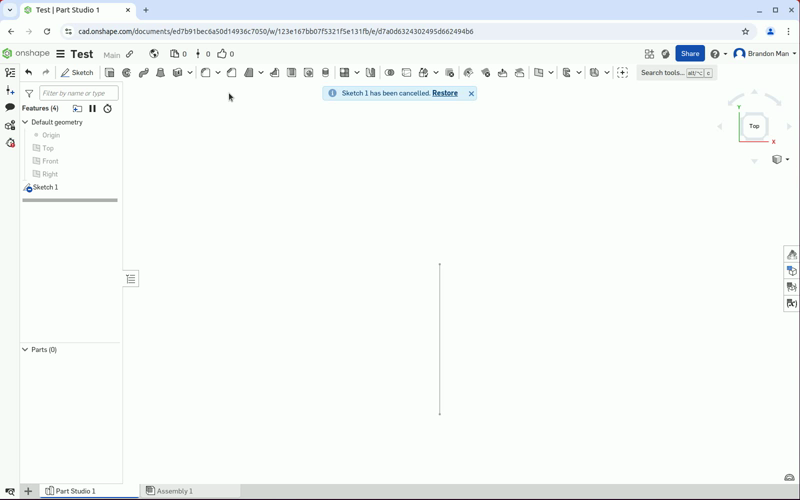
key(shift+s)
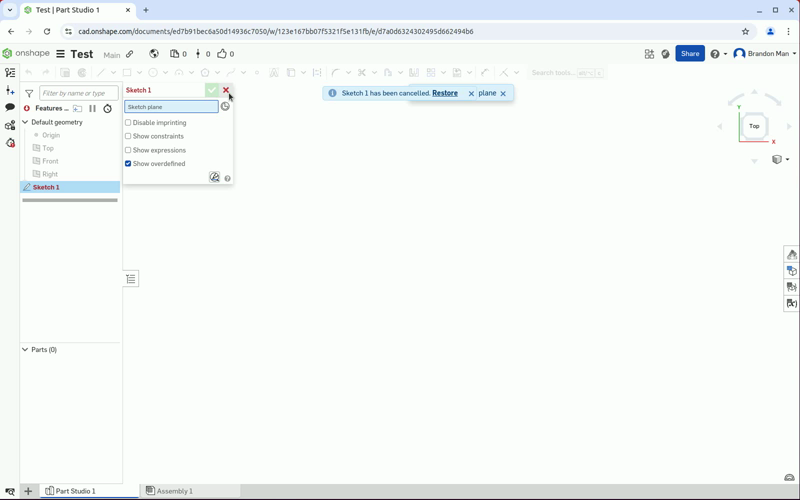
mouse_move(73, 150)
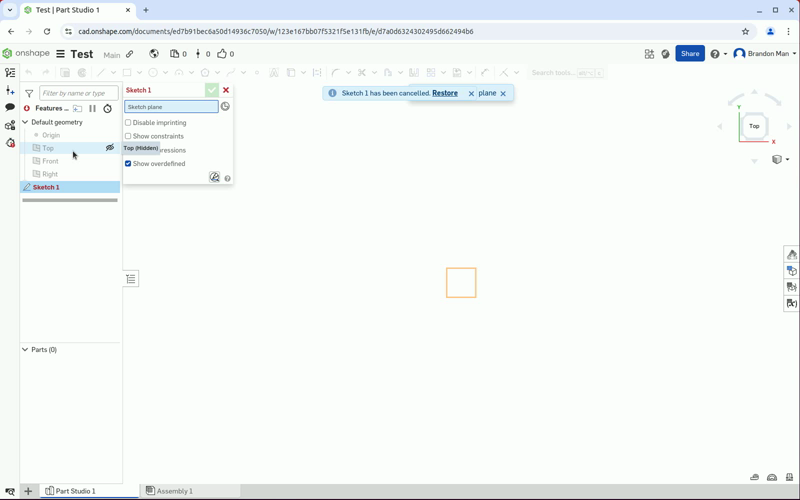
click(73, 150)
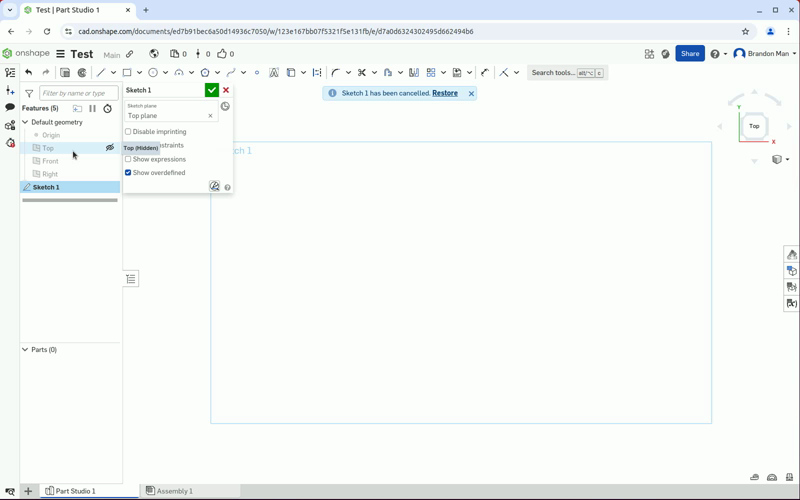
mouse_move(73, 352)
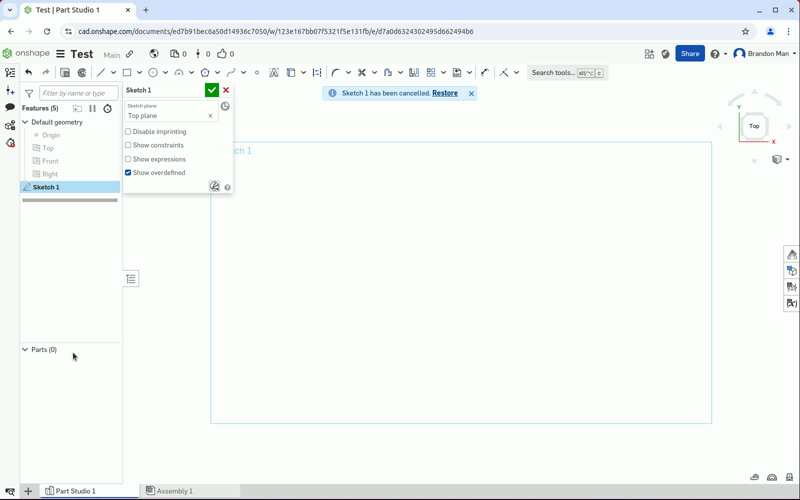
key(y)
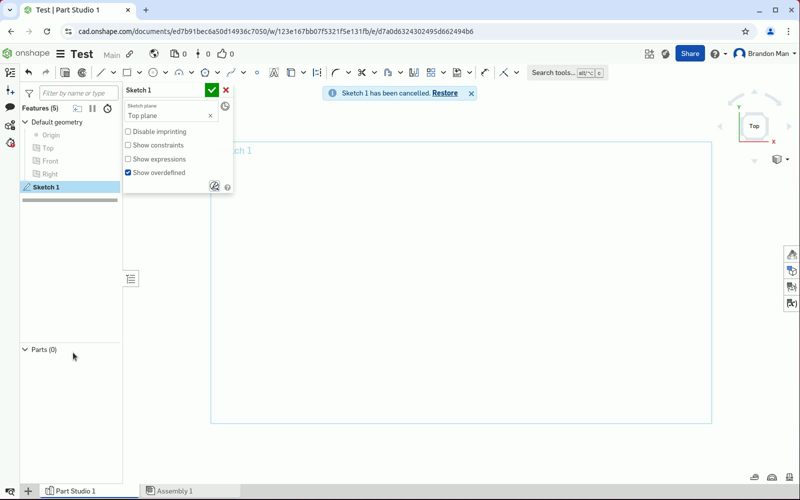
key(l)
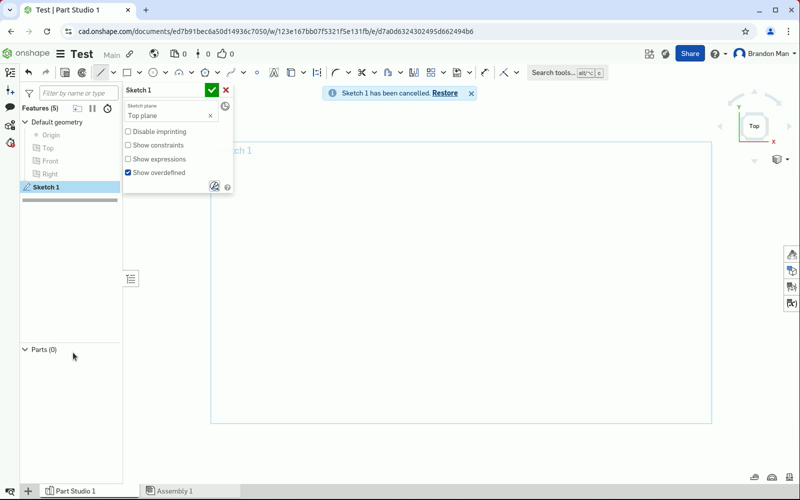
key_down(shift)
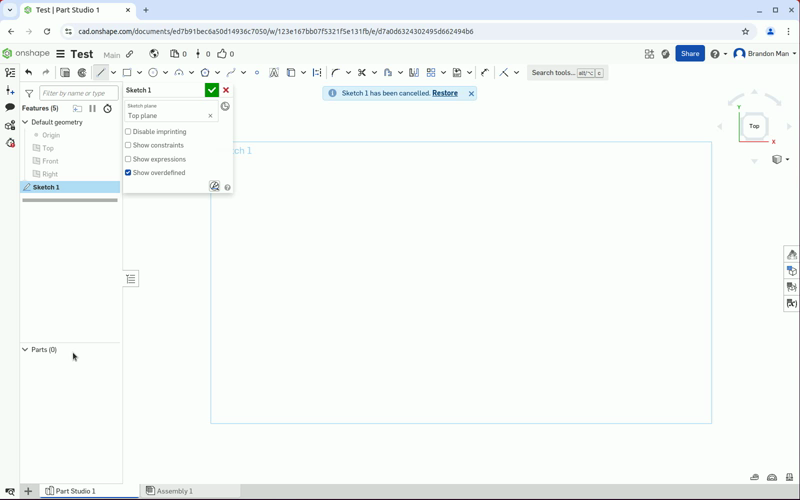
mouse_move(401, 282)
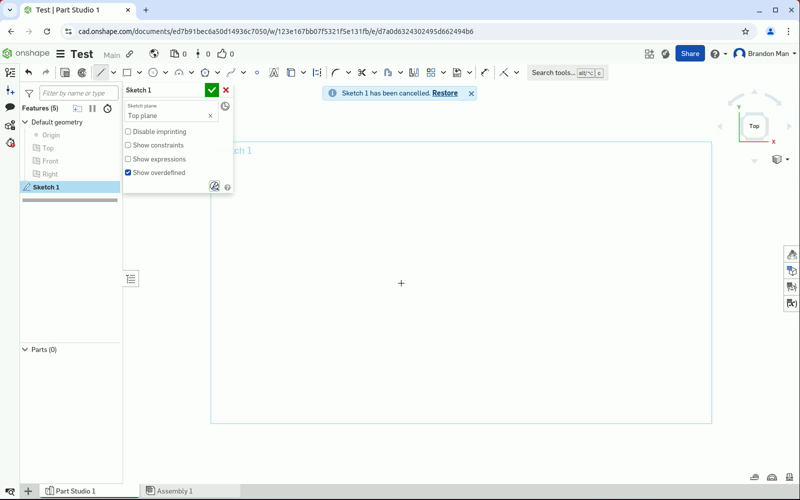
click(401, 282)
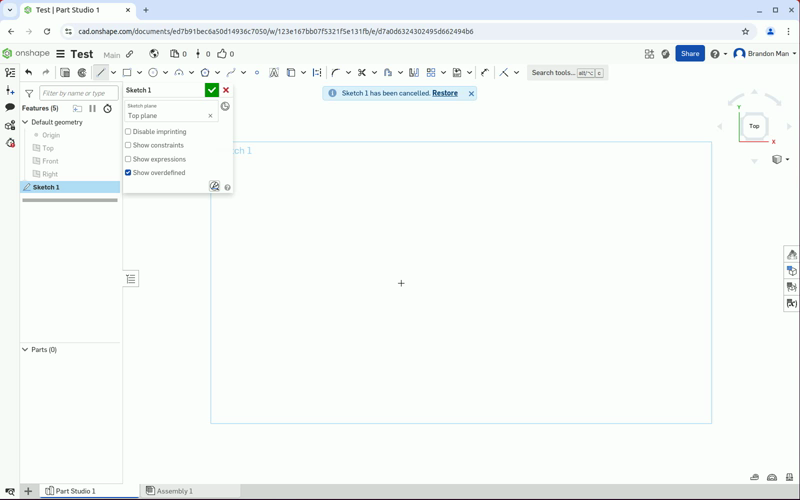
key_up(shift)
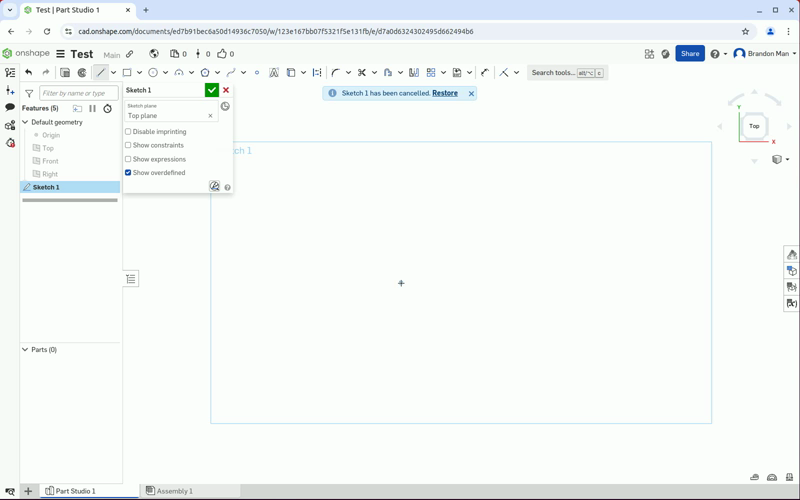
key_down(shift)
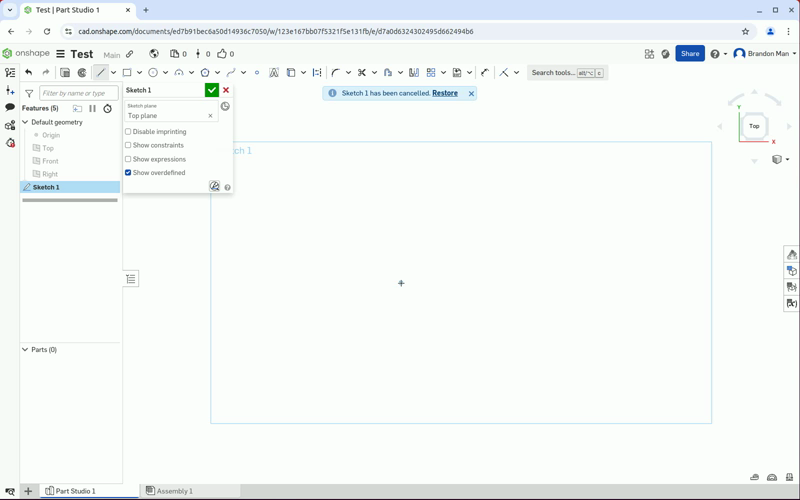
mouse_move(461, 282)
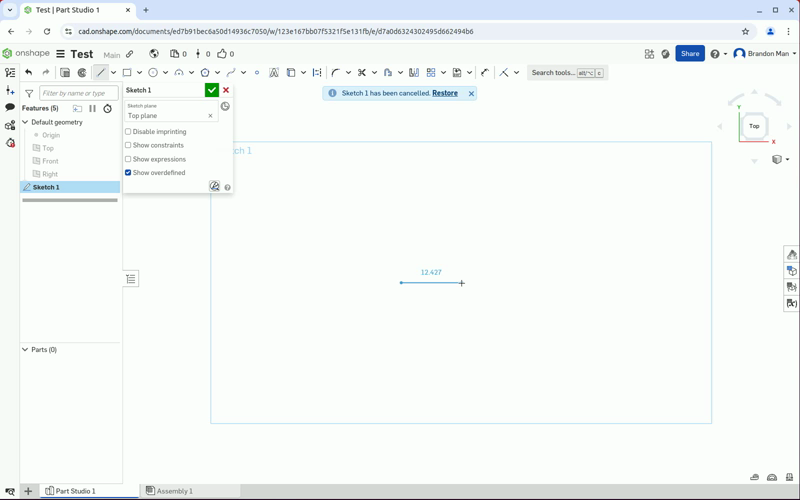
click(461, 282)
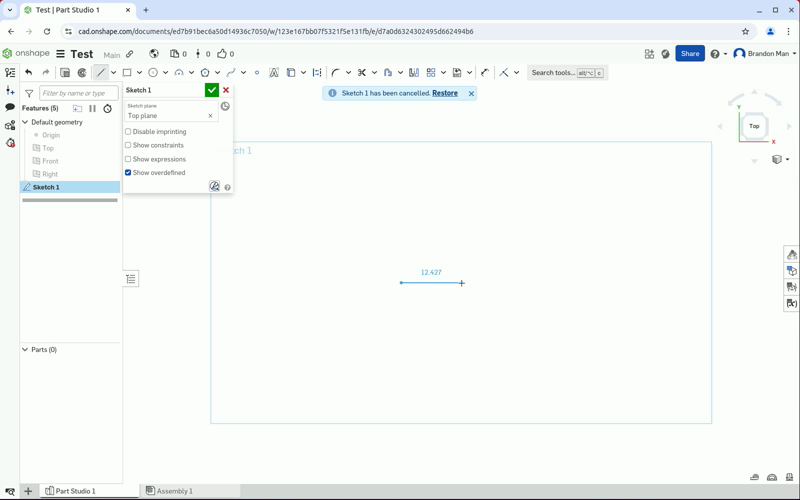
key_up(shift)
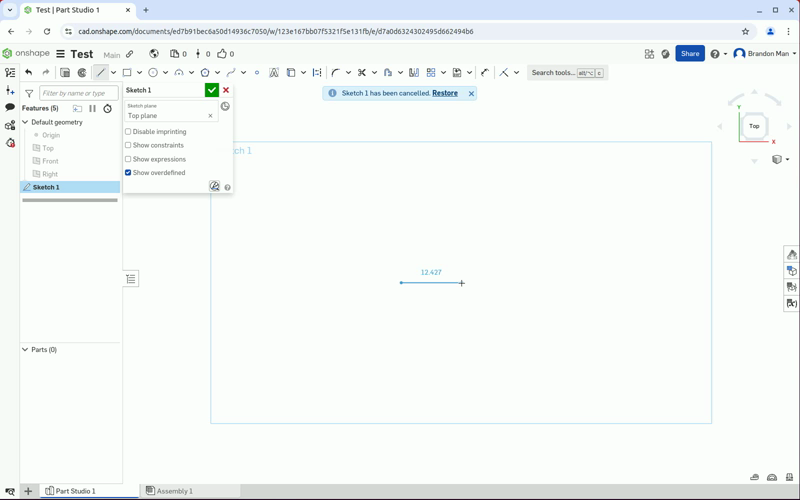
key_down(shift)
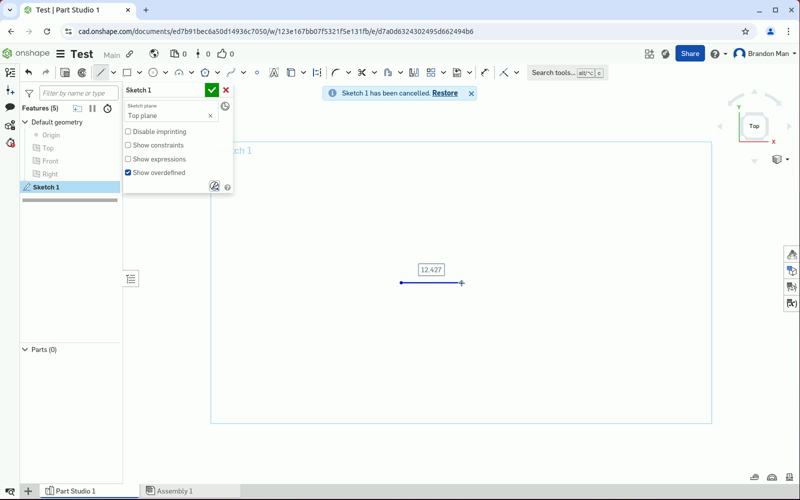
mouse_move(461, 214)
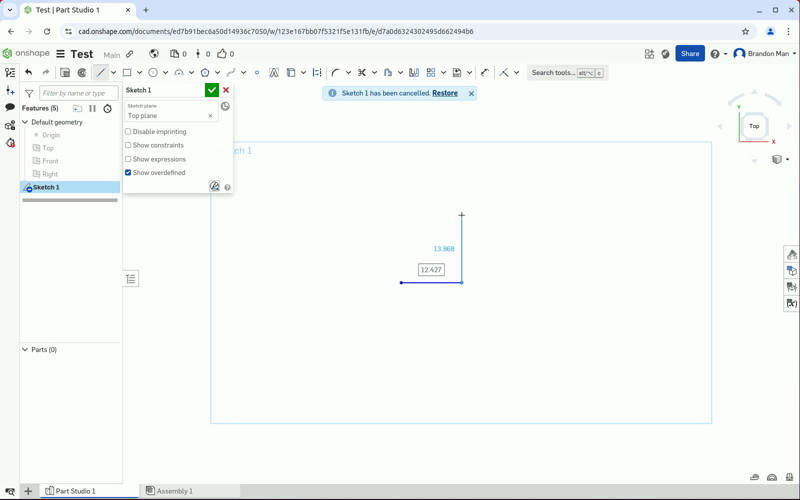
click(461, 214)
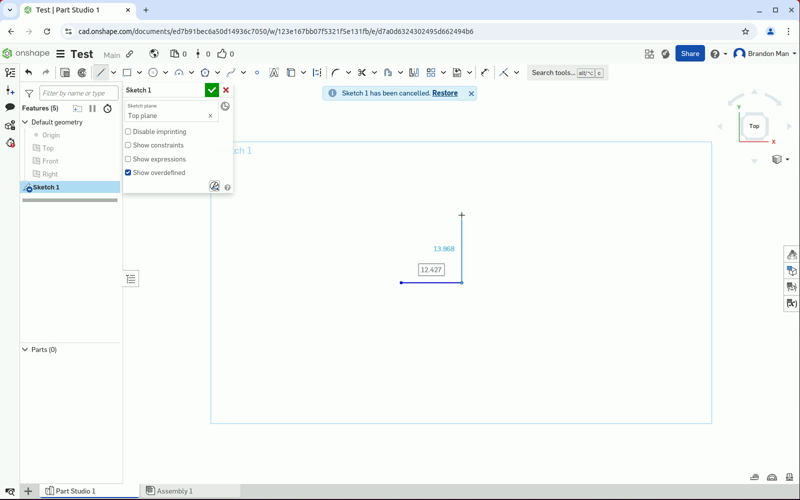
key_up(shift)
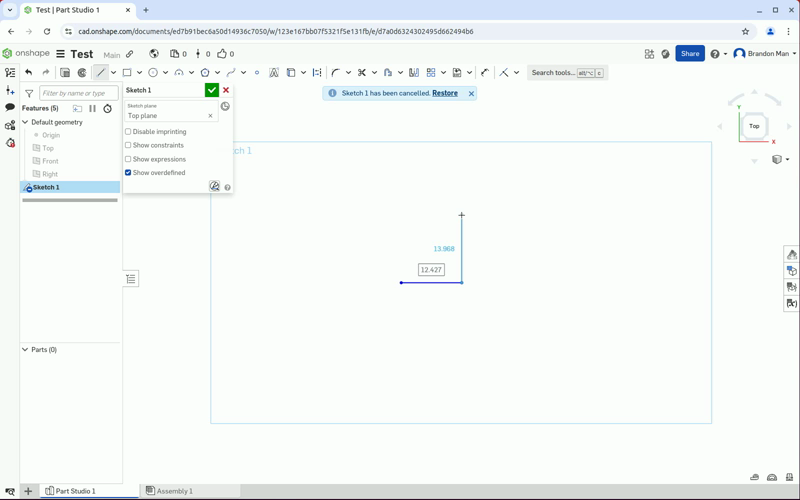
key_down(shift)
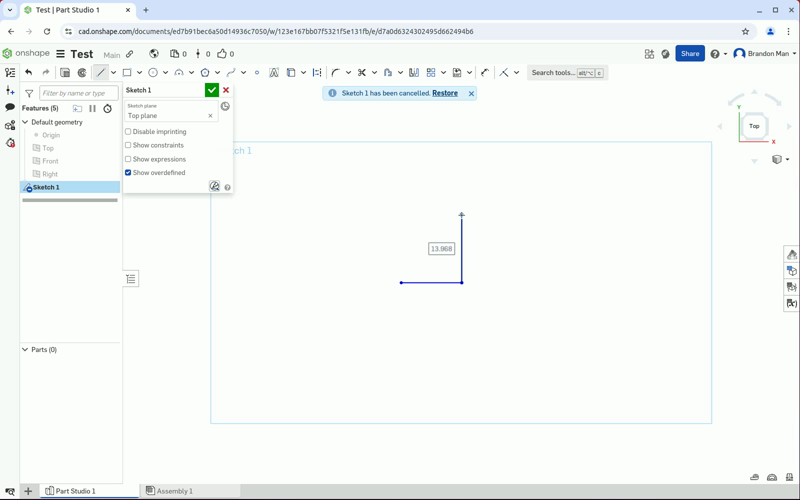
mouse_move(491, 214)
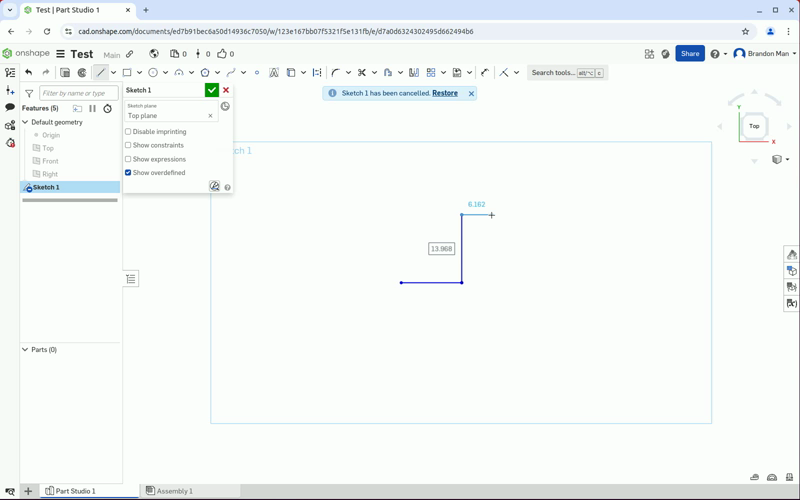
mouse_move(414, 214)
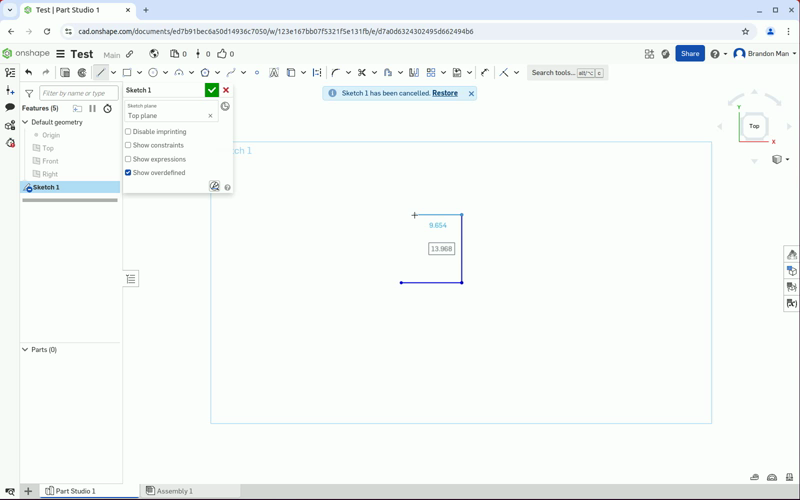
click(414, 214)
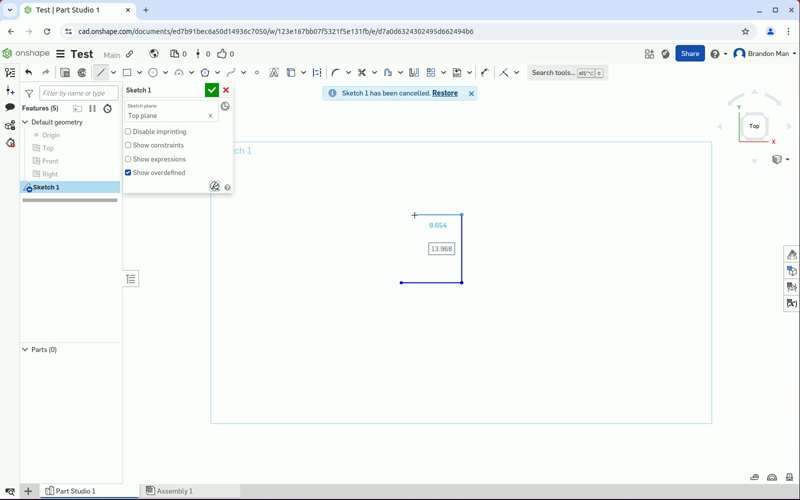
key_up(shift)
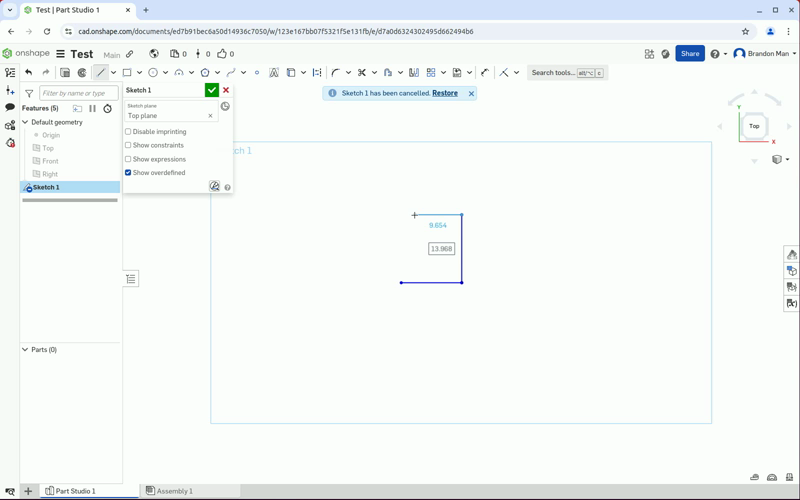
key(esc)
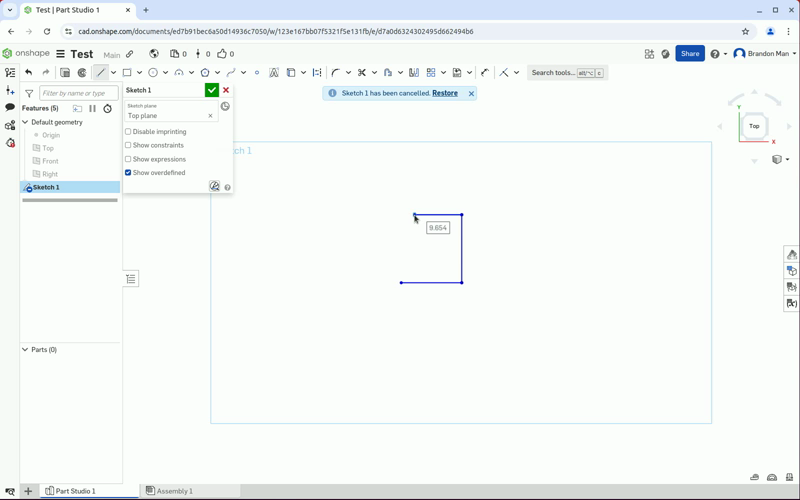
key(a)
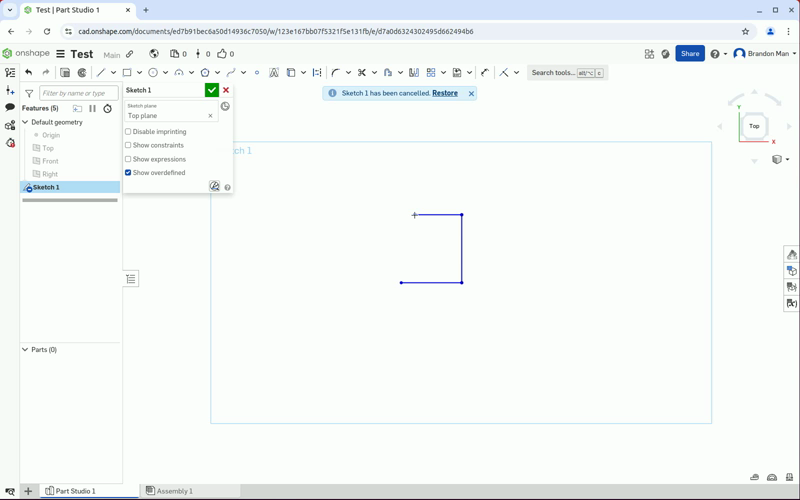
mouse_move(414, 214)
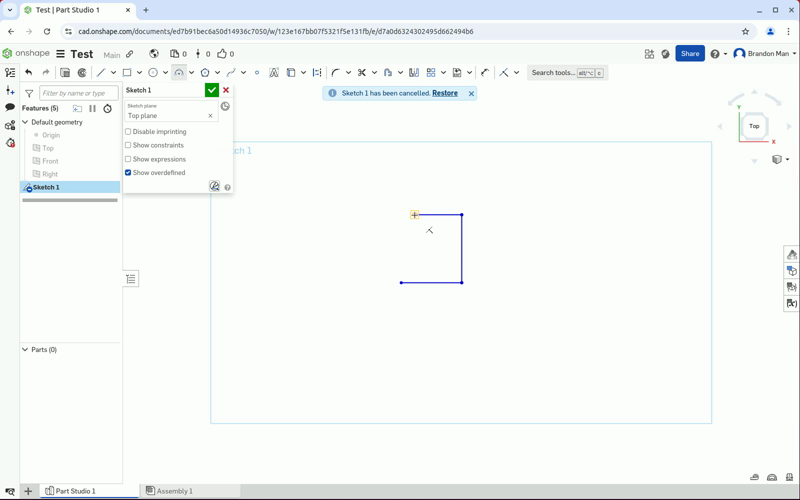
click(414, 214)
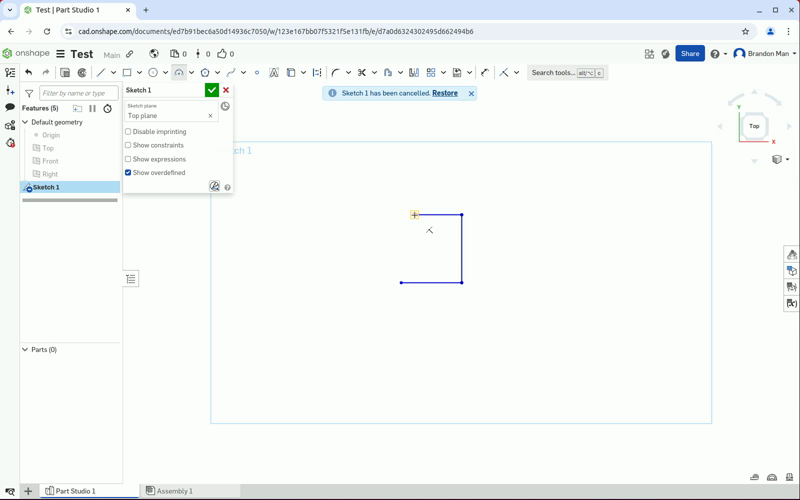
key_down(shift)
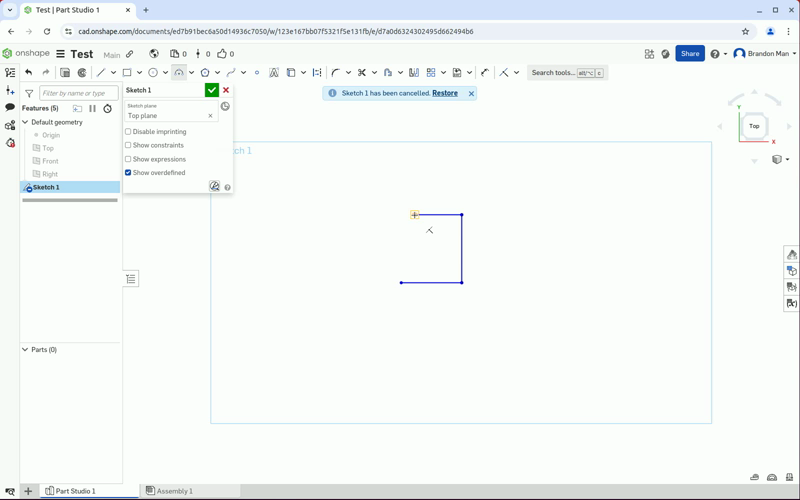
mouse_move(403, 226)
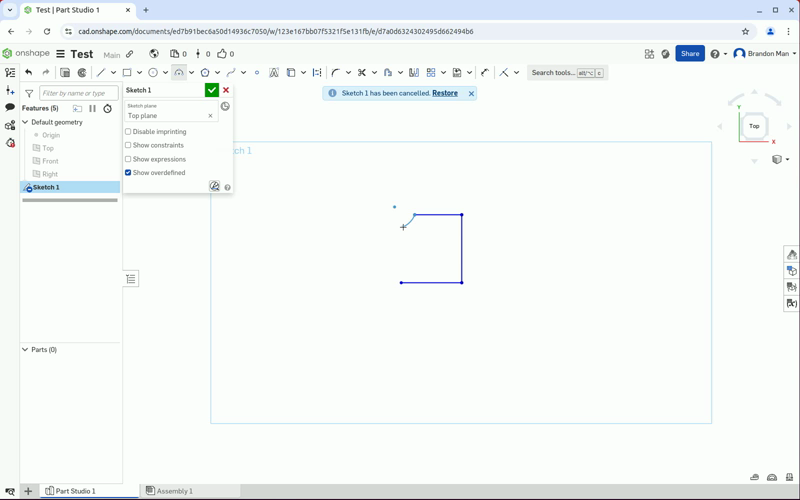
click(403, 226)
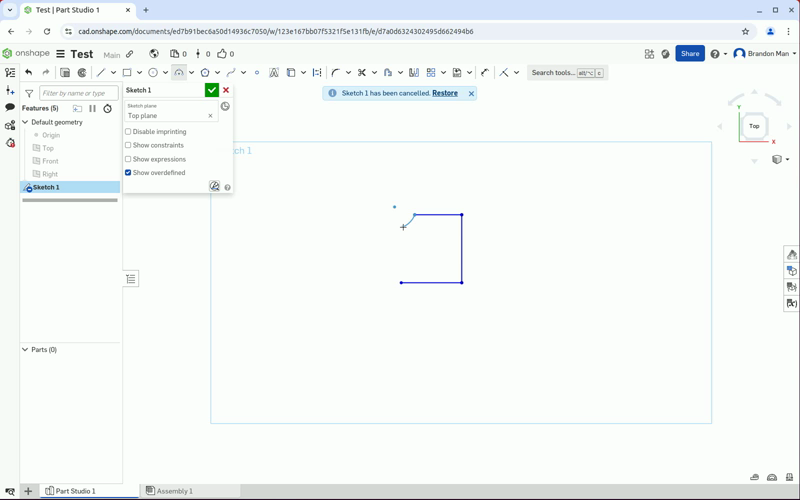
mouse_move(411, 222)
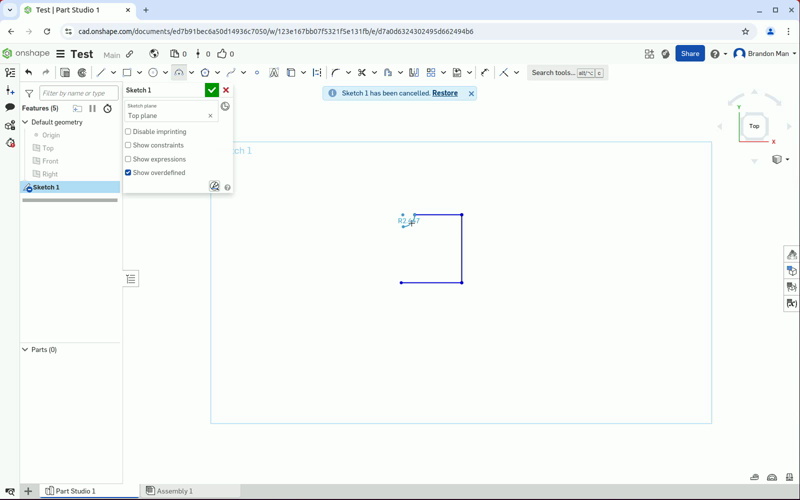
click(411, 222)
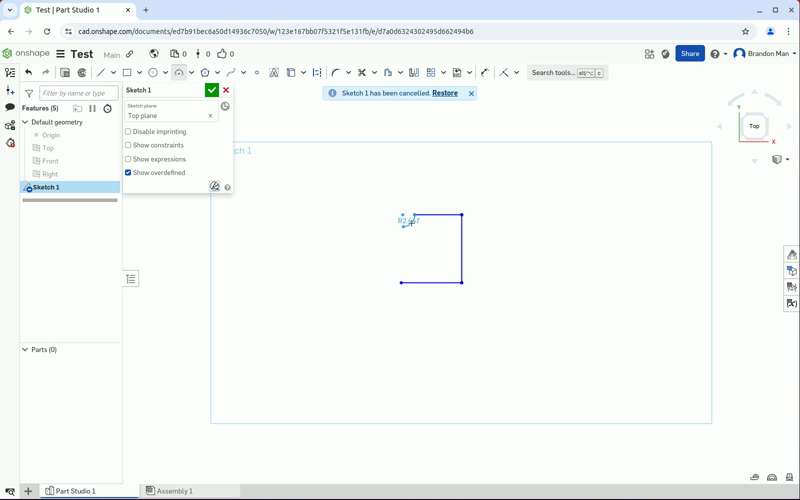
key_up(shift)
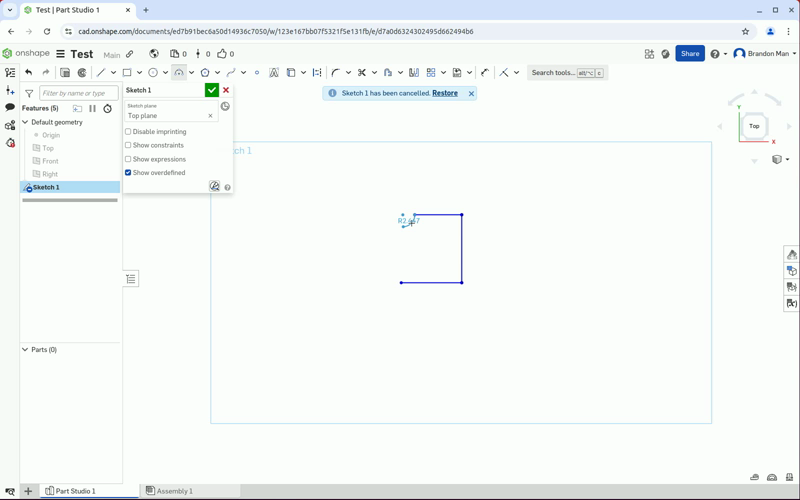
key(esc)
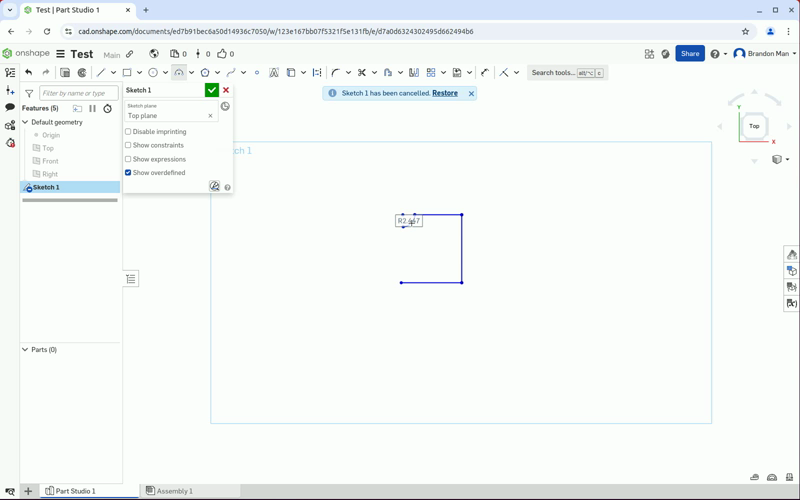
key(l)
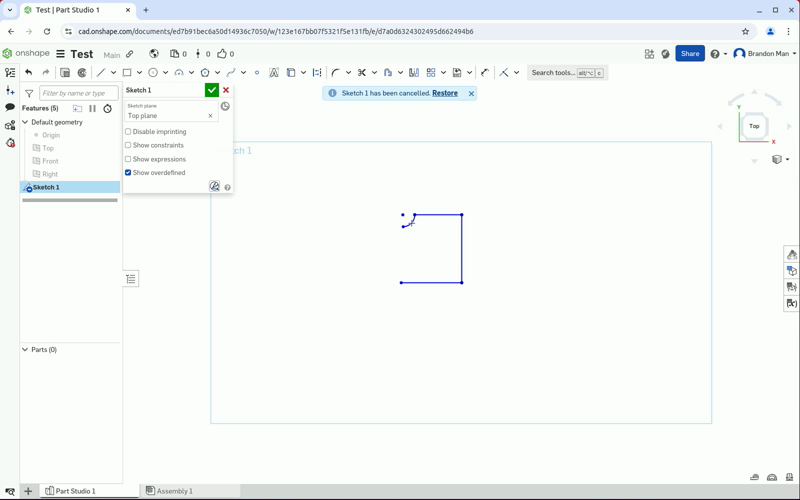
mouse_move(403, 226)
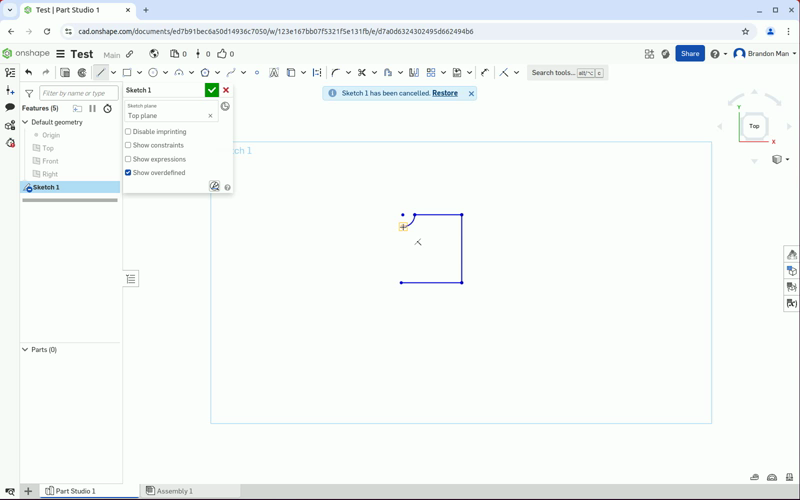
click(403, 226)
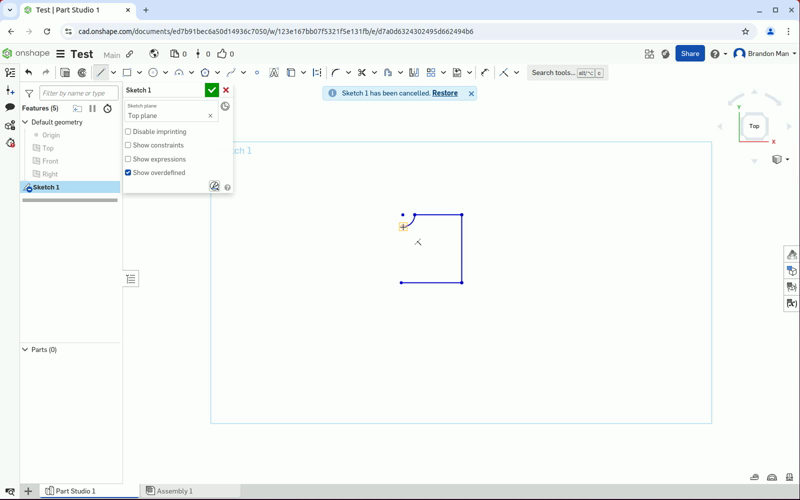
key_down(shift)
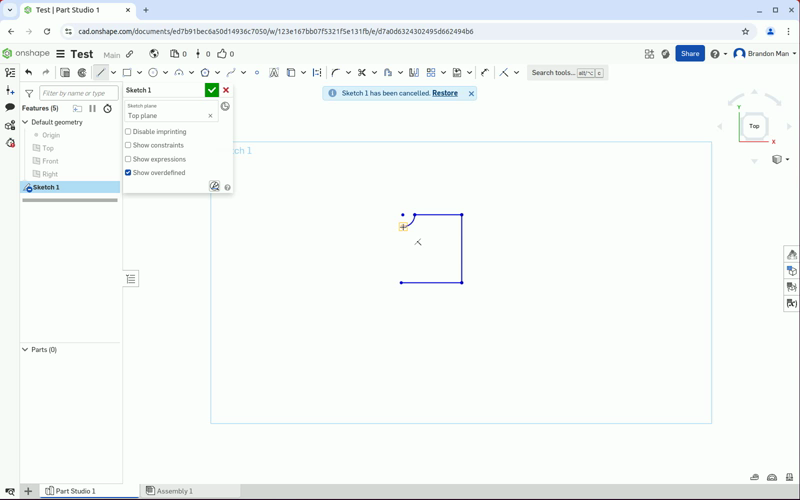
mouse_move(433, 226)
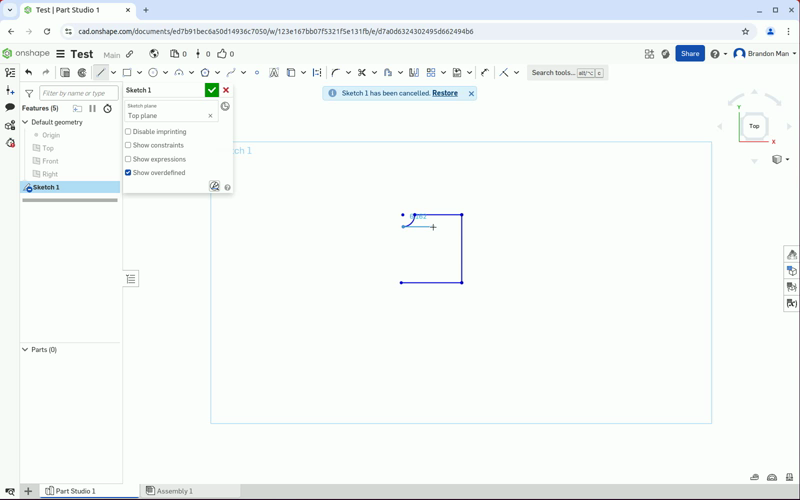
mouse_move(403, 214)
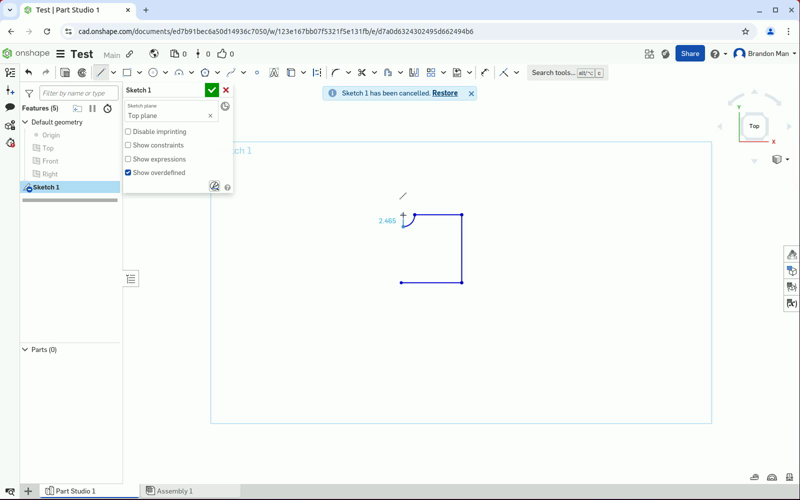
click(403, 214)
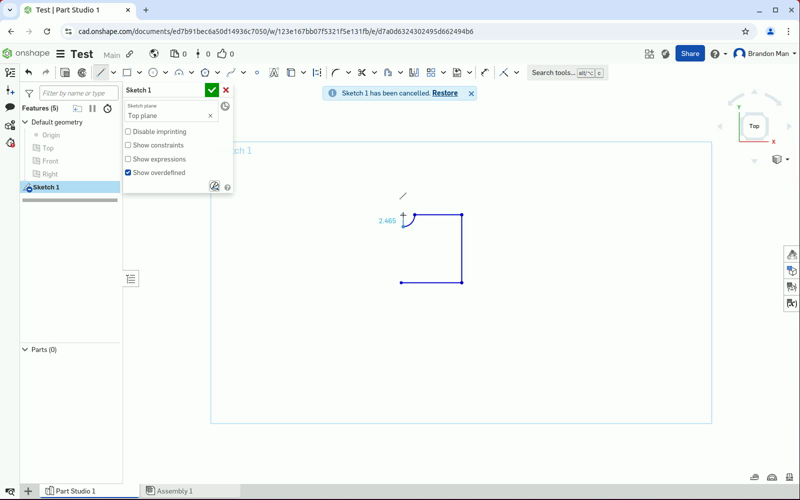
key_up(shift)
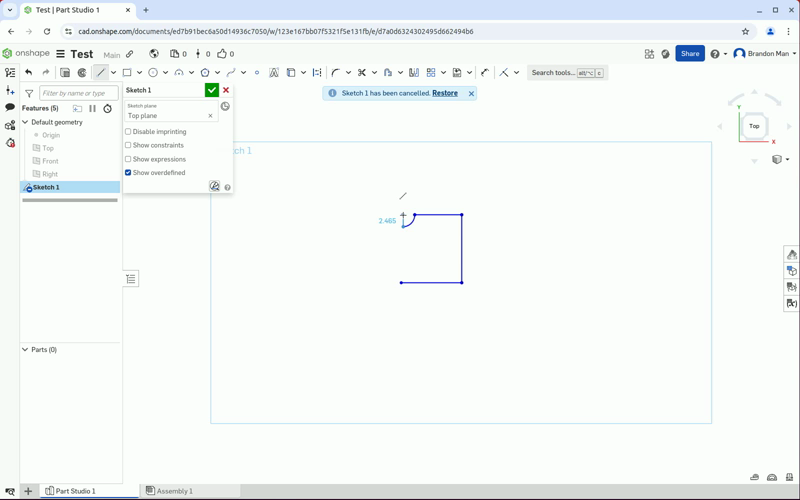
key_down(shift)
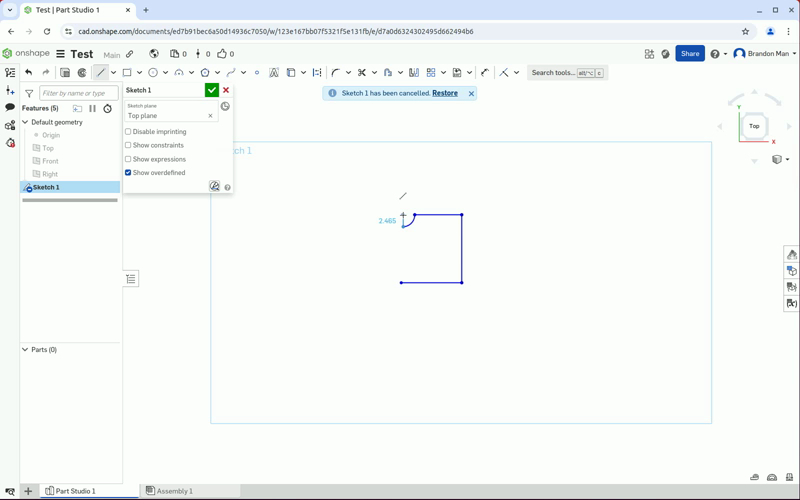
mouse_move(433, 214)
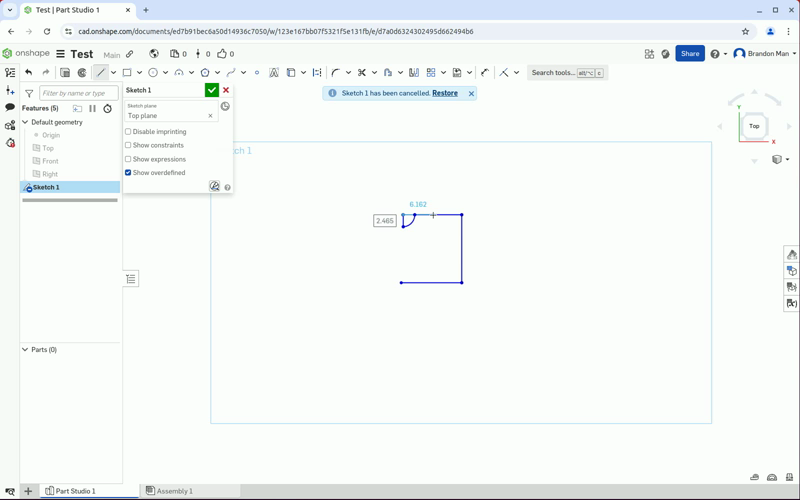
mouse_move(401, 214)
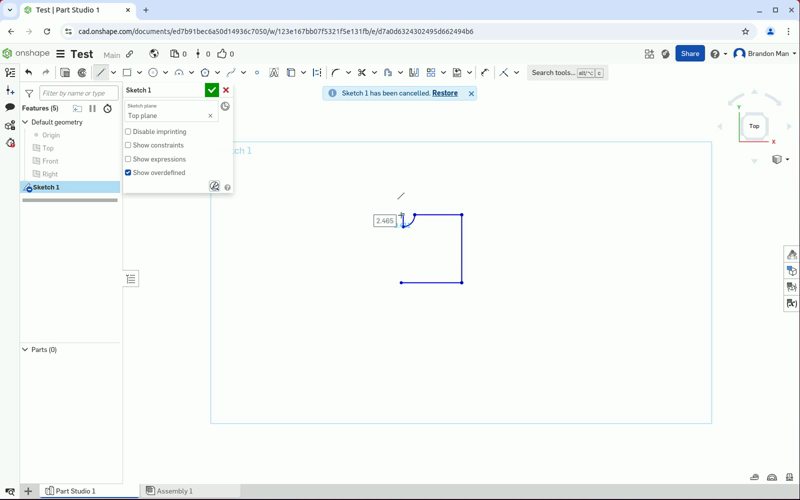
scroll(6)
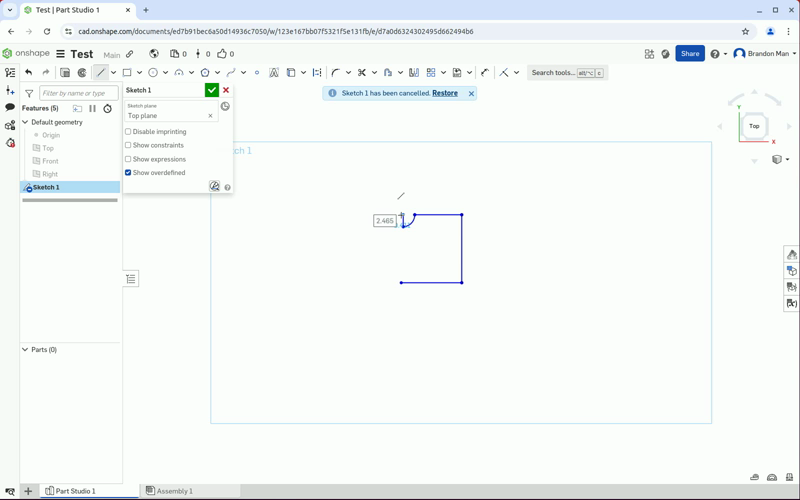
scroll(6)
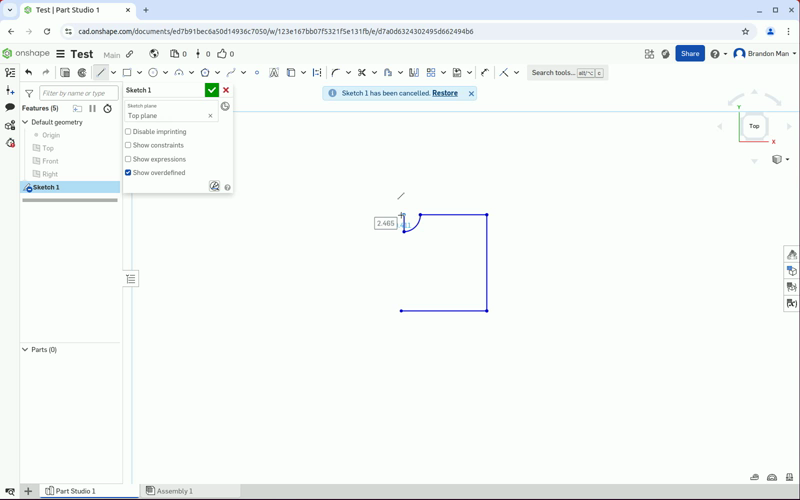
scroll(6)
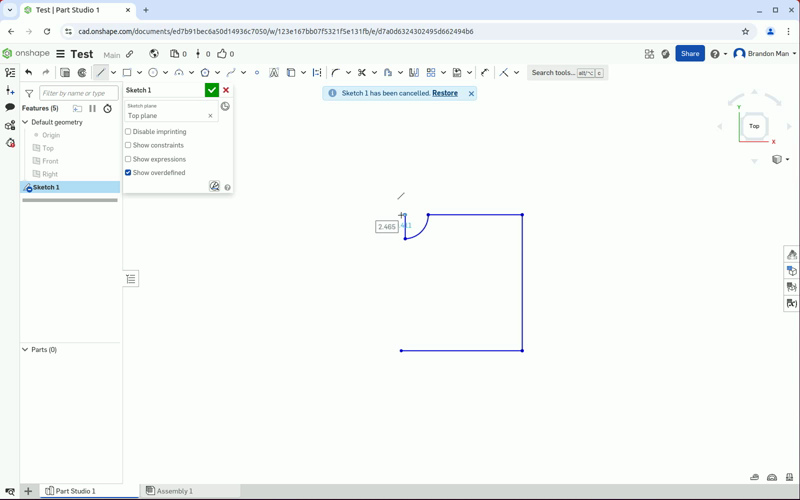
scroll(6)
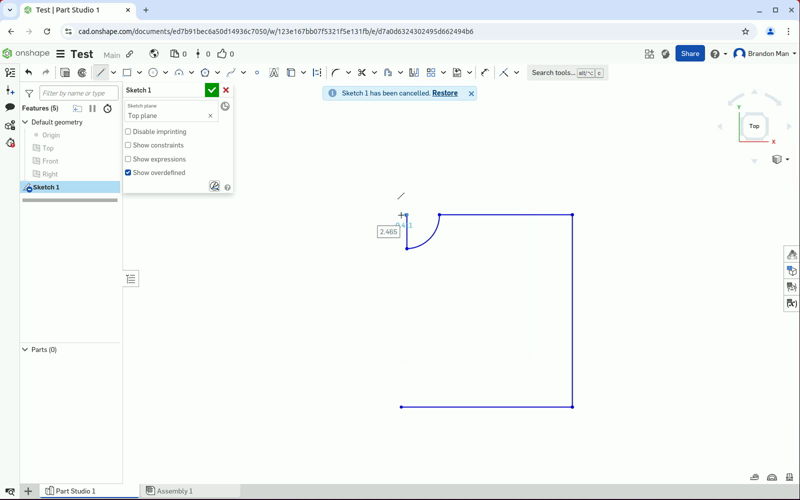
scroll(6)
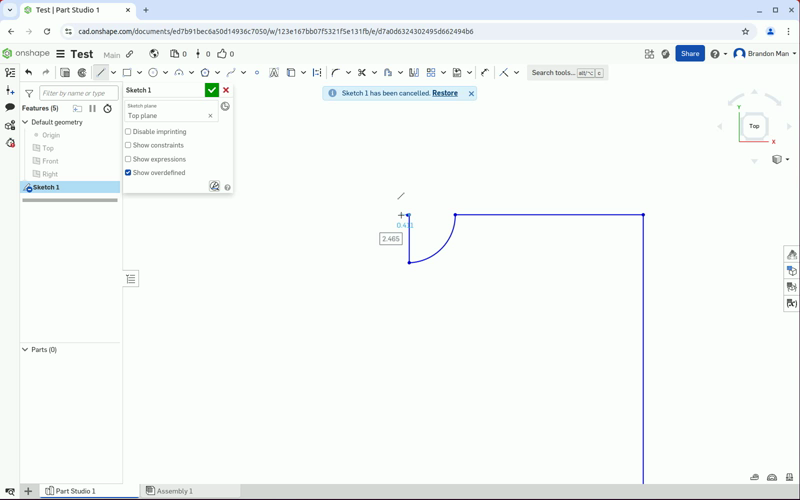
scroll(6)
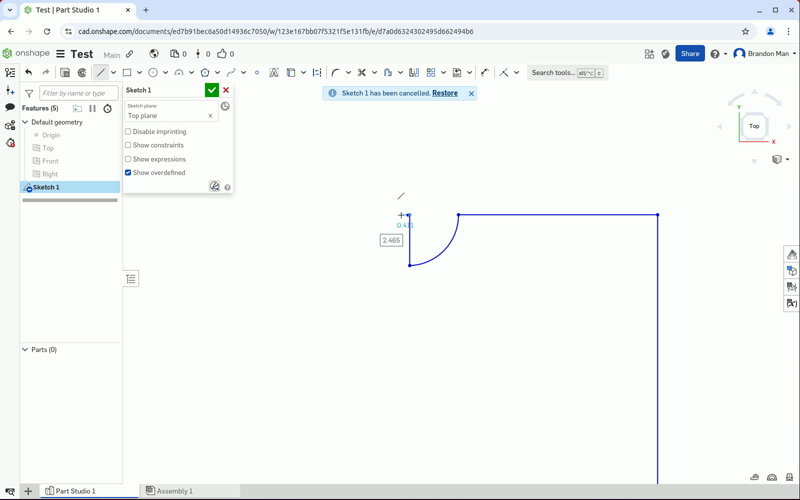
scroll(6)
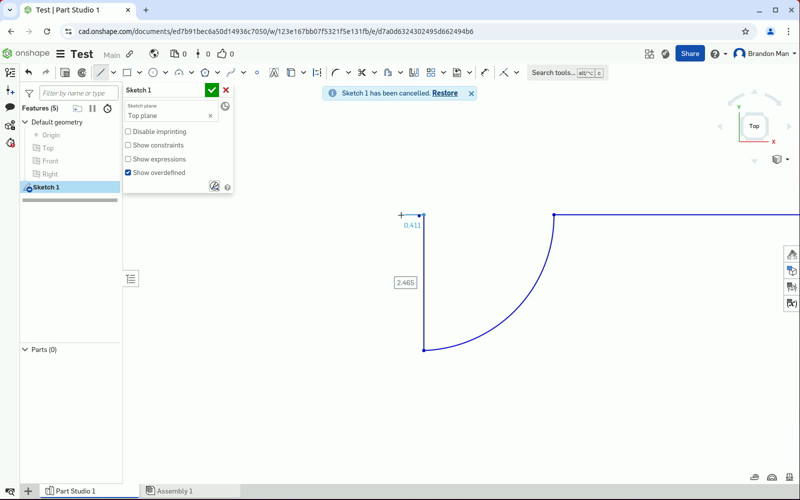
click(401, 214)
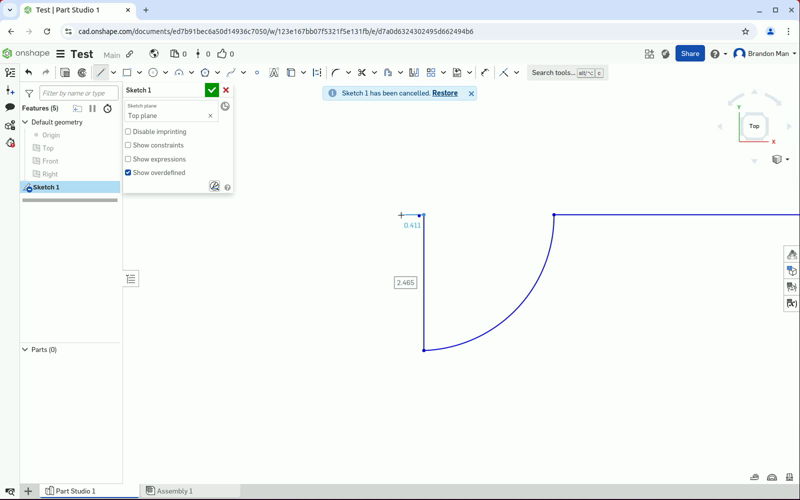
scroll(-6)
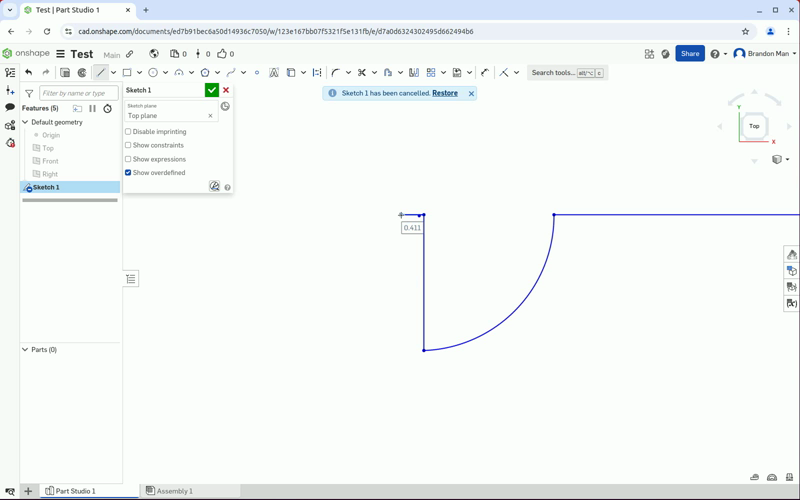
scroll(-6)
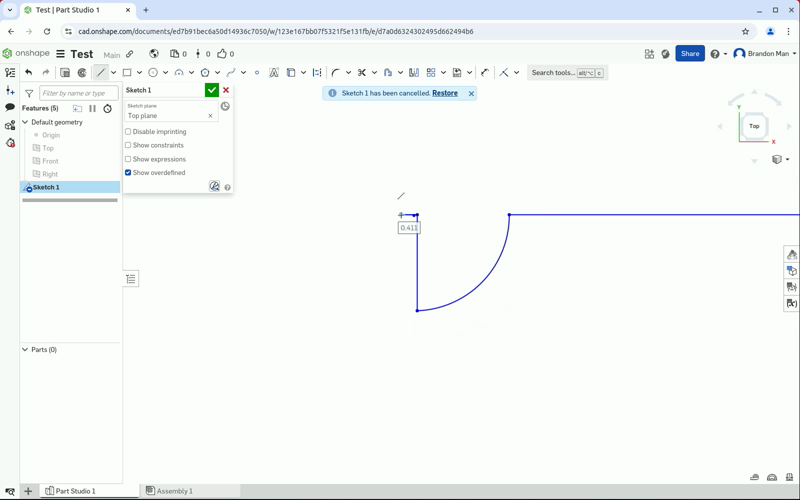
scroll(-6)
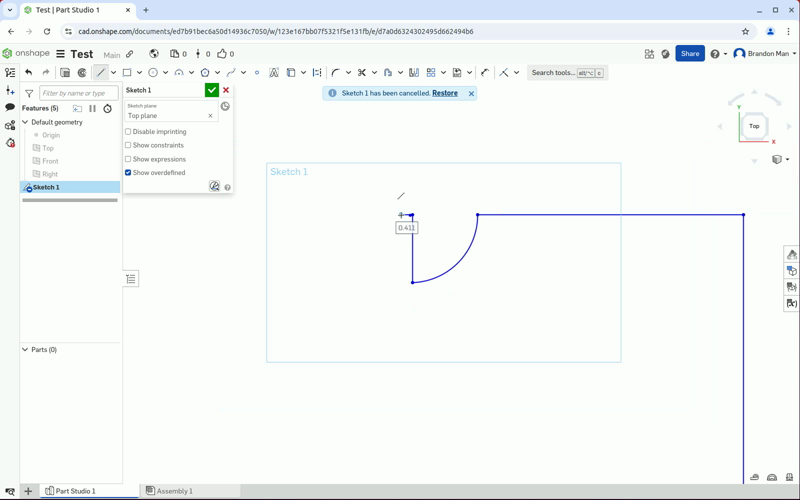
scroll(-6)
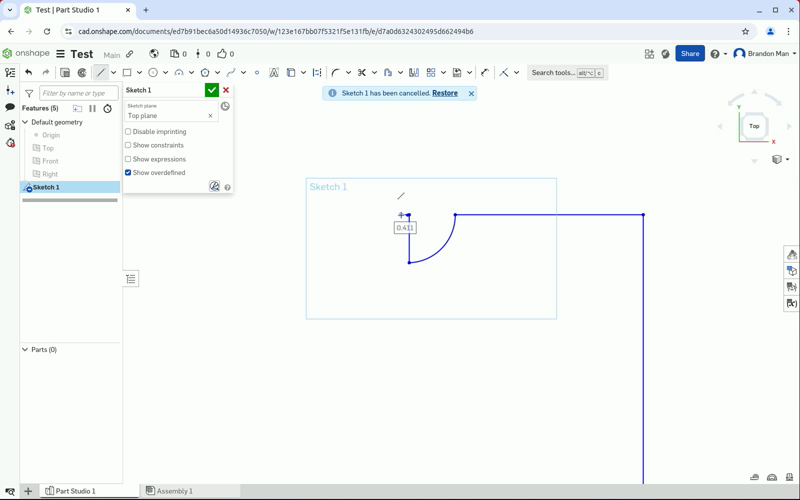
scroll(-6)
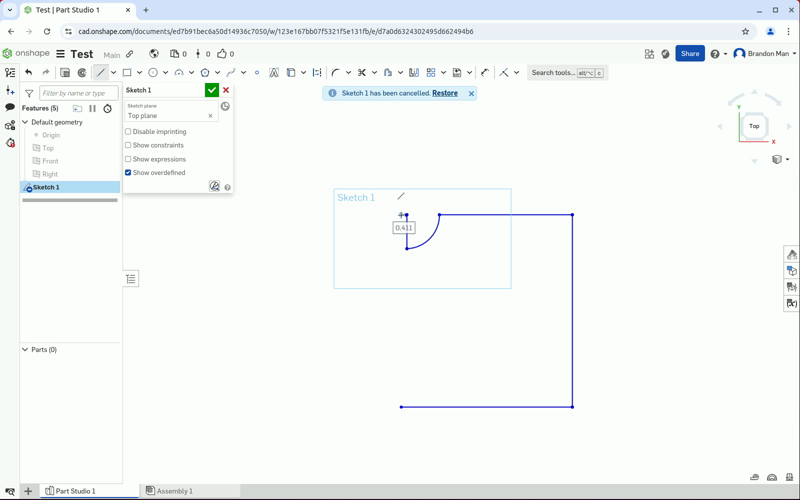
scroll(-6)
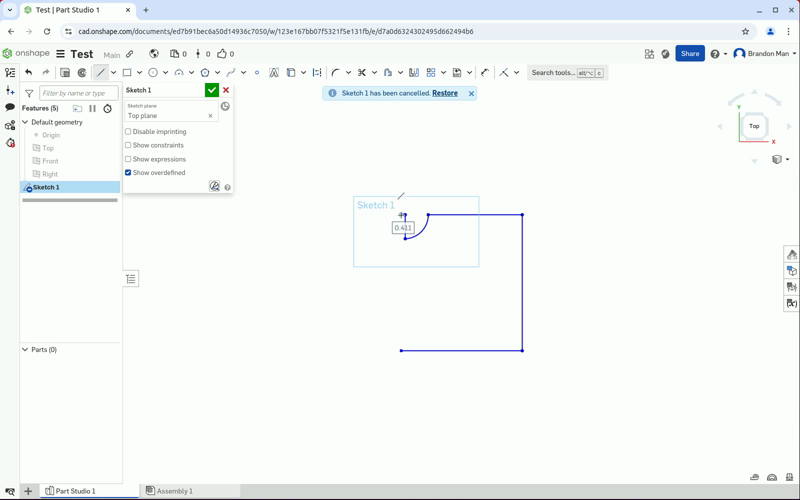
scroll(-6)
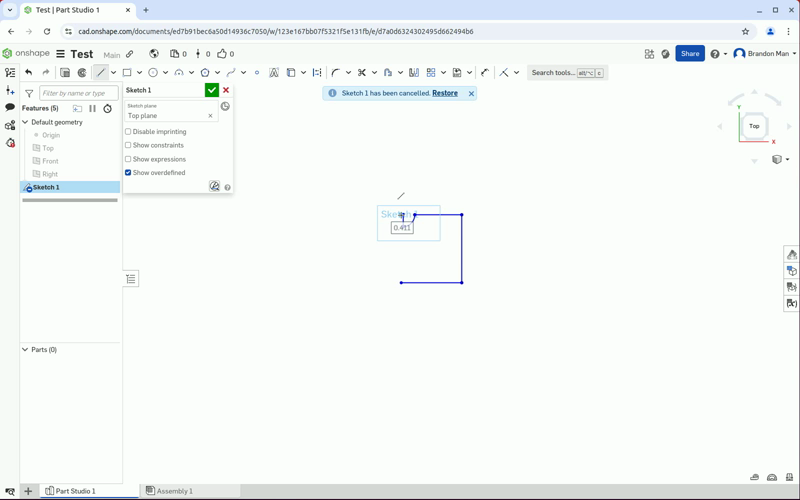
key_up(shift)
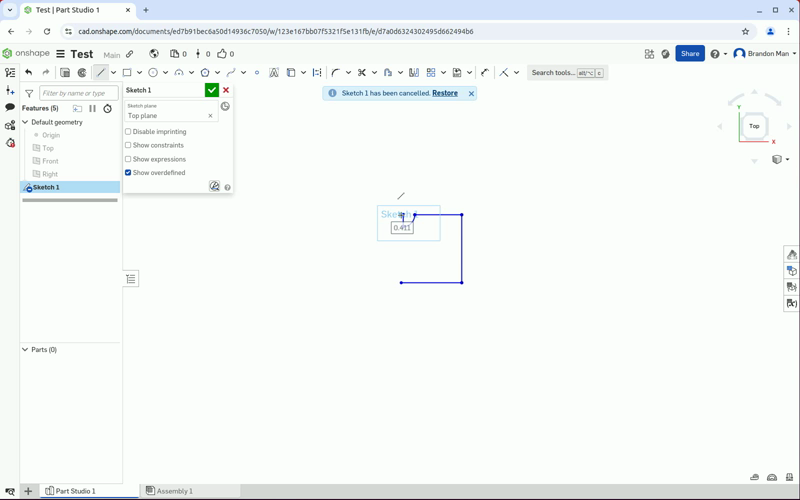
key_down(shift)
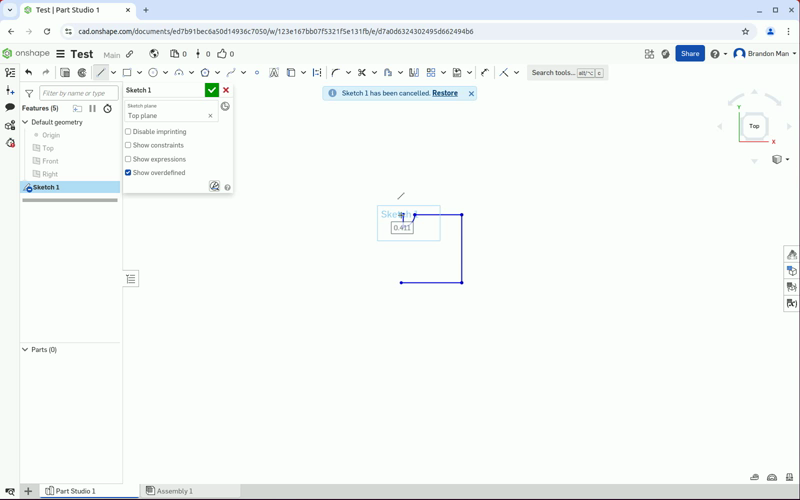
mouse_move(401, 282)
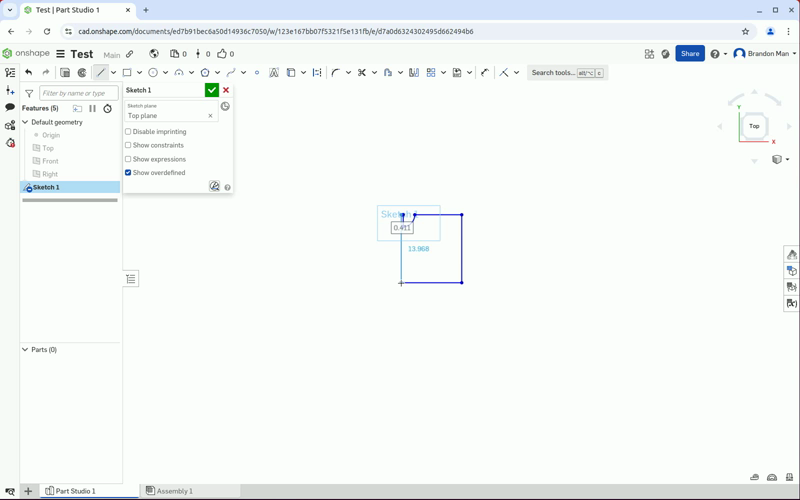
key_up(shift)
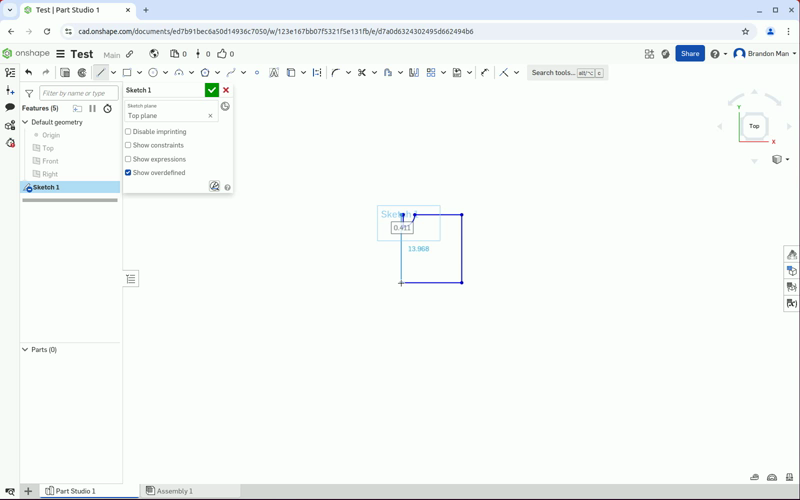
click(401, 282)
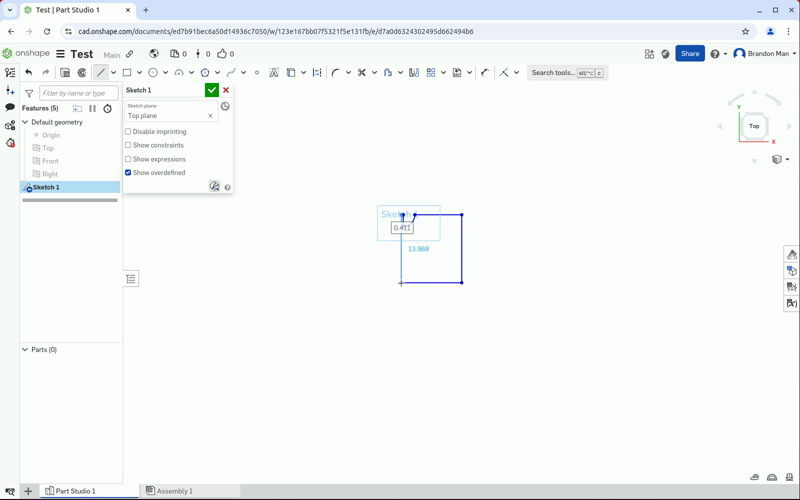
key(esc)
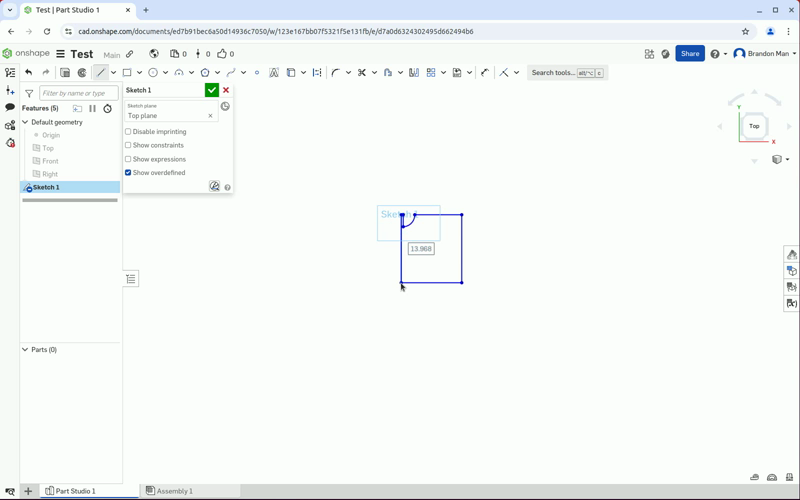
mouse_move(453, 246)
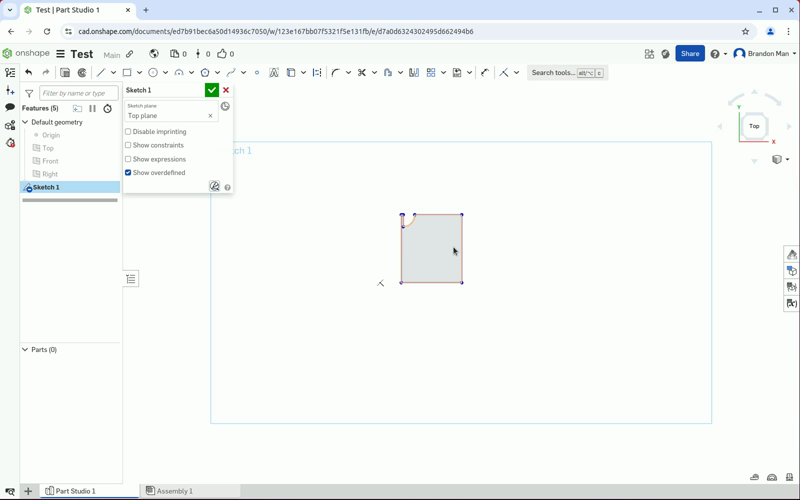
click(453, 246)
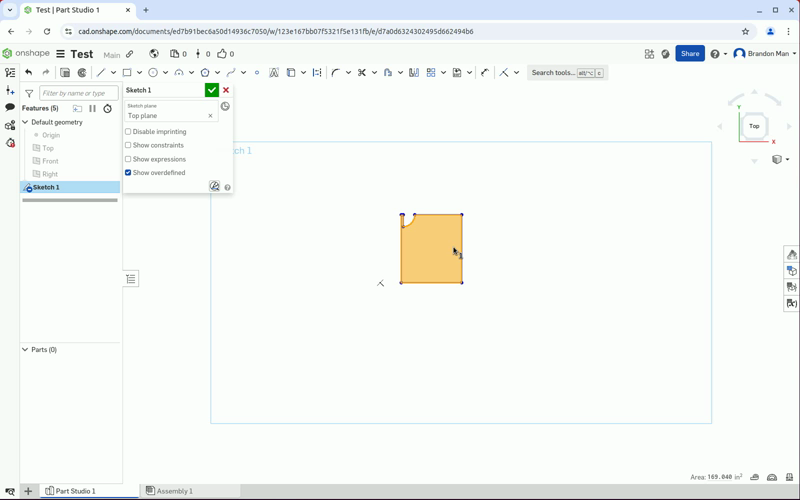
mouse_move(73, 352)
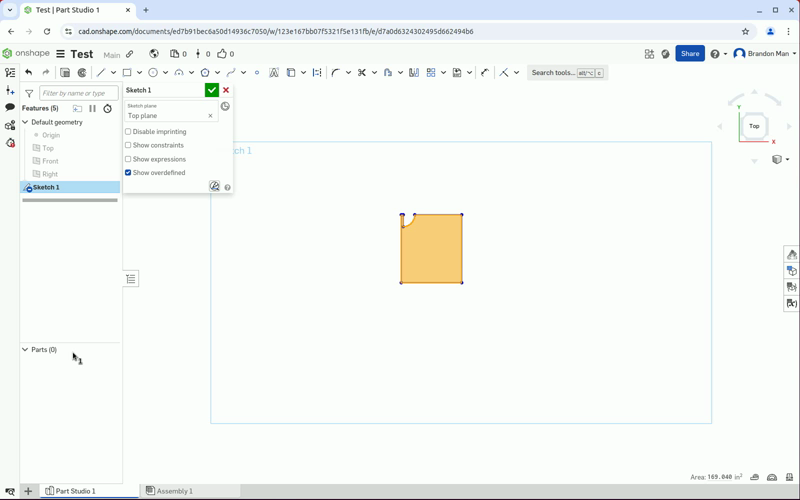
key(shift+y)
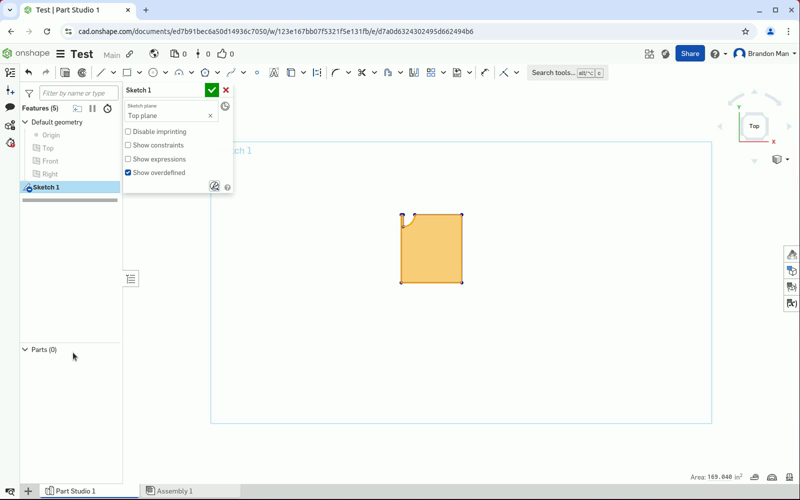
key(shift+e)
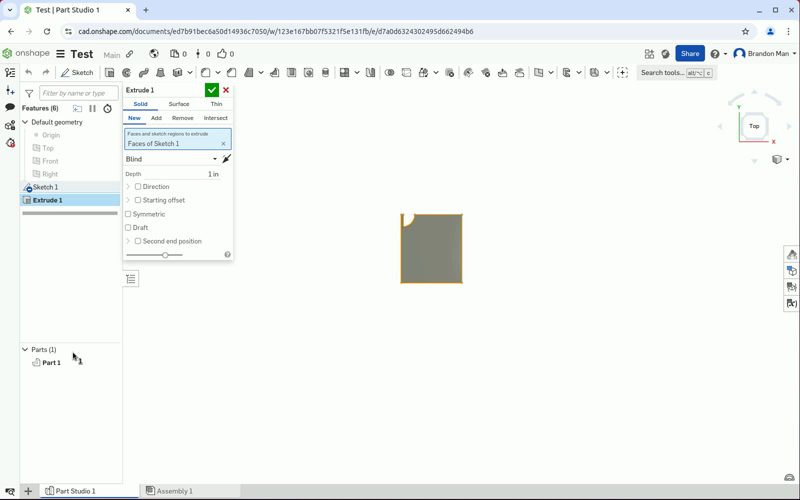
mouse_move(143, 106)
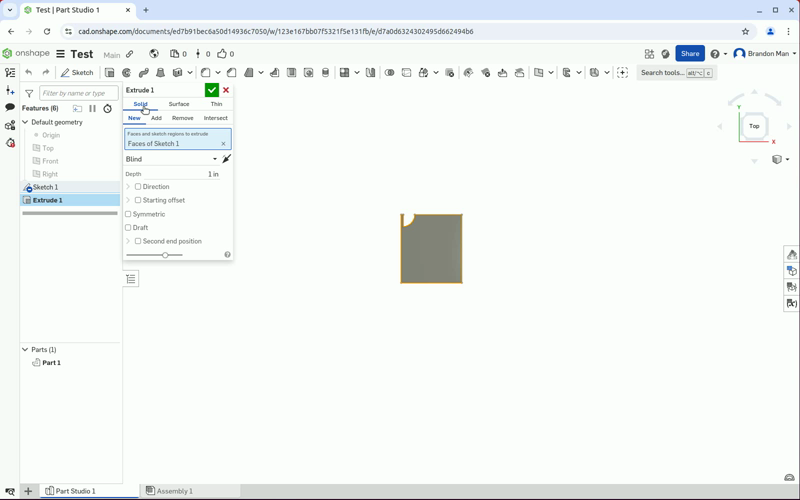
click(143, 106)
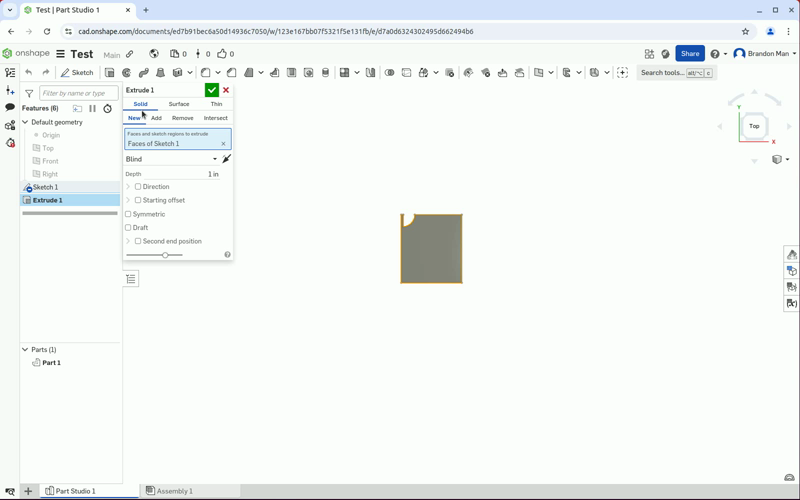
mouse_move(137, 120)
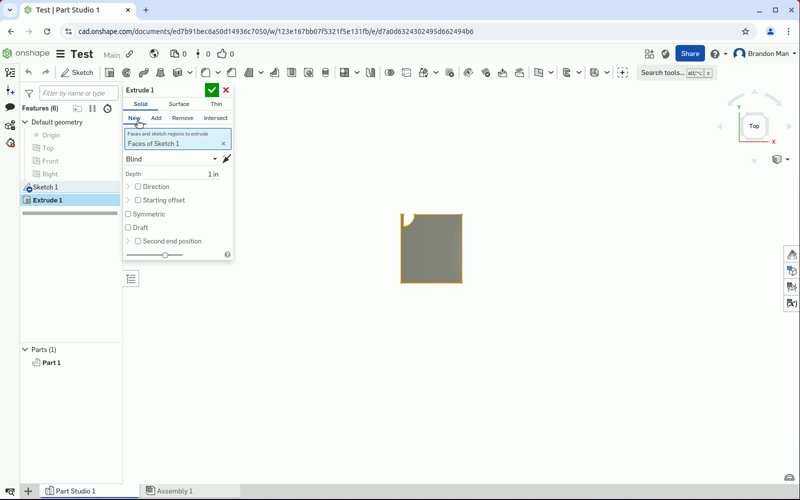
click(137, 120)
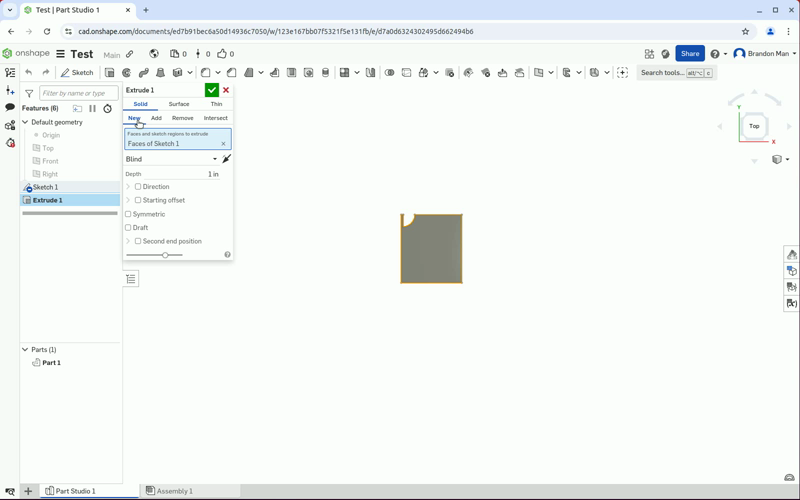
key(tab, 4)
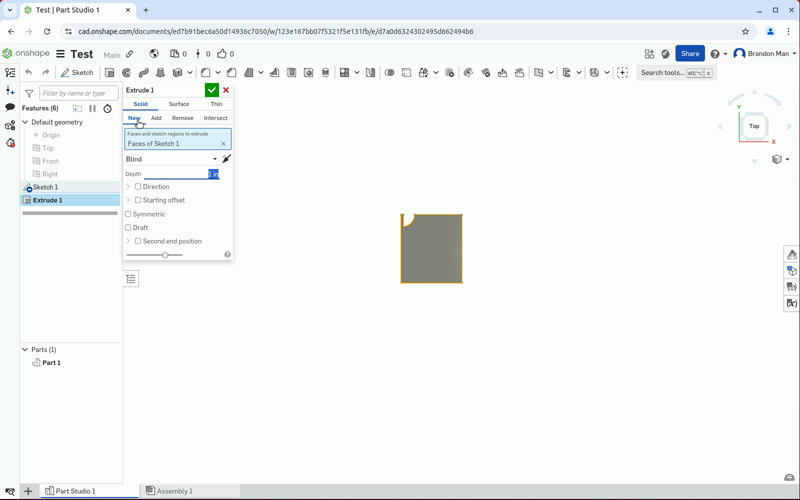
text(-0.241)
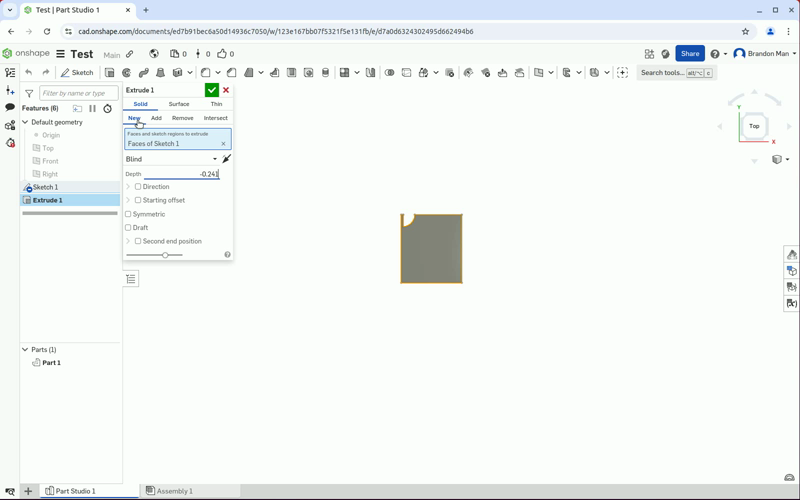
key(enter)
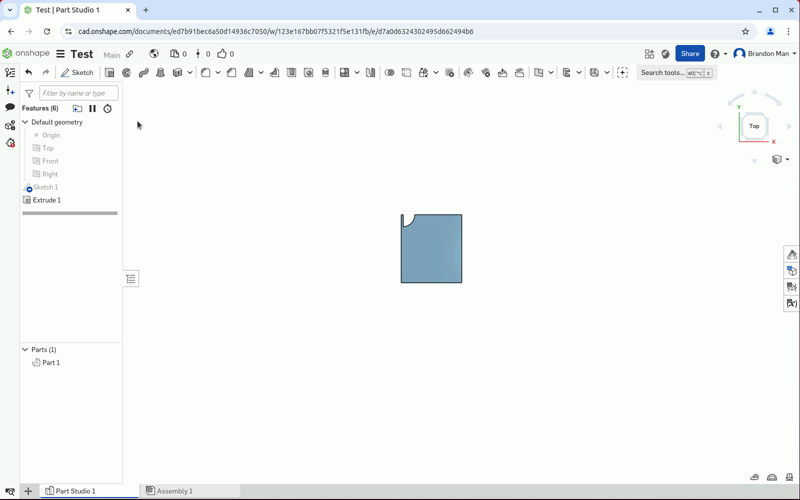
key(shift+h)
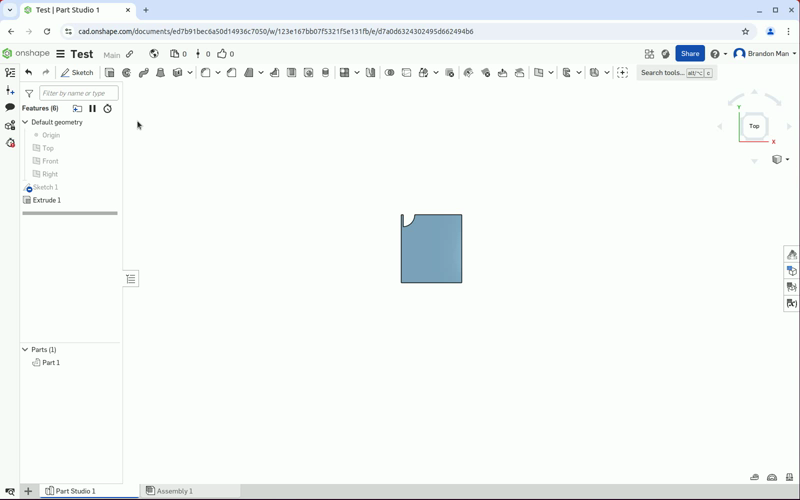
key(shift+h)
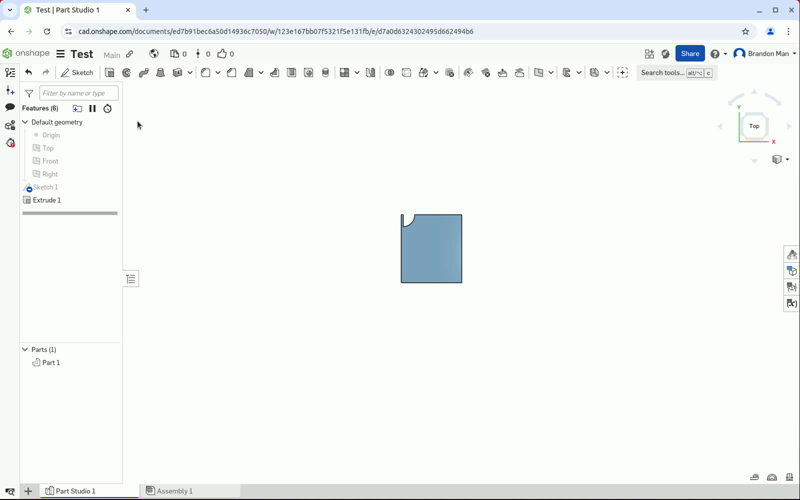
mouse_move(73, 189)
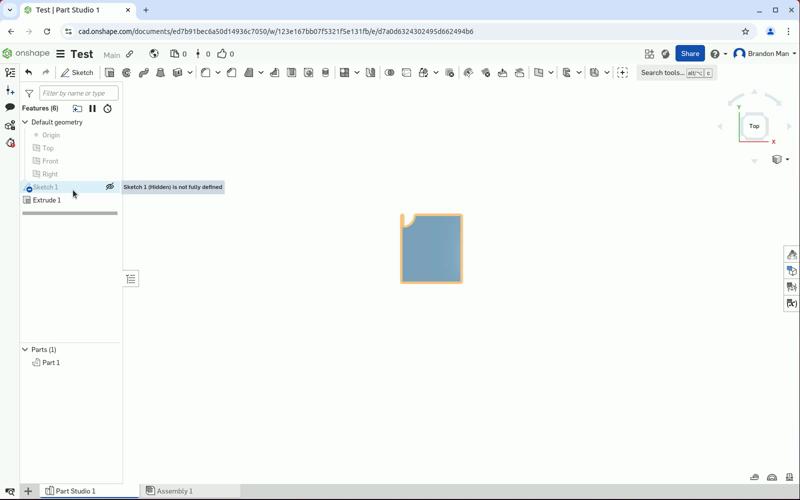
click(73, 189)
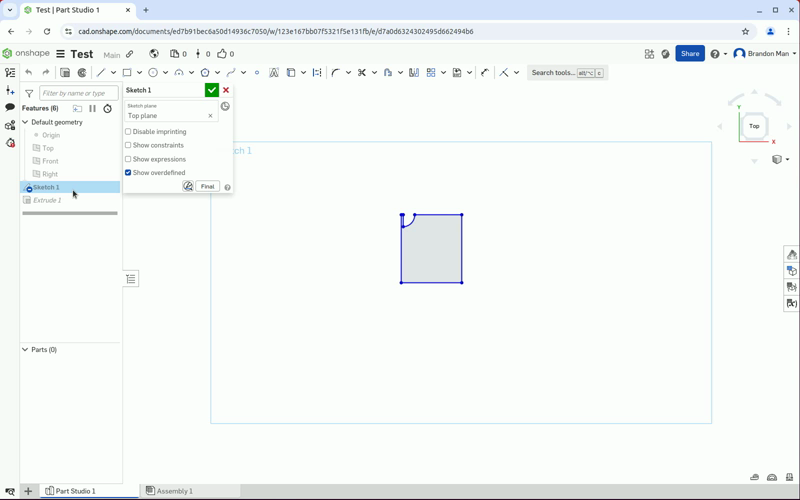
mouse_move(229, 92)
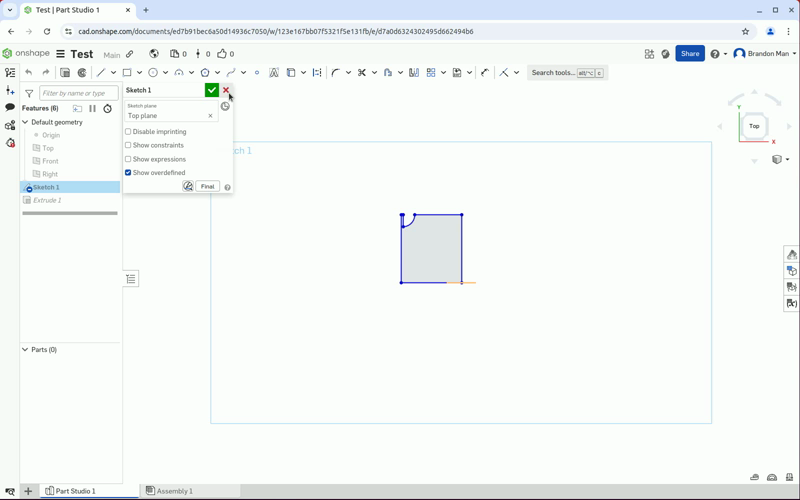
click(229, 92)
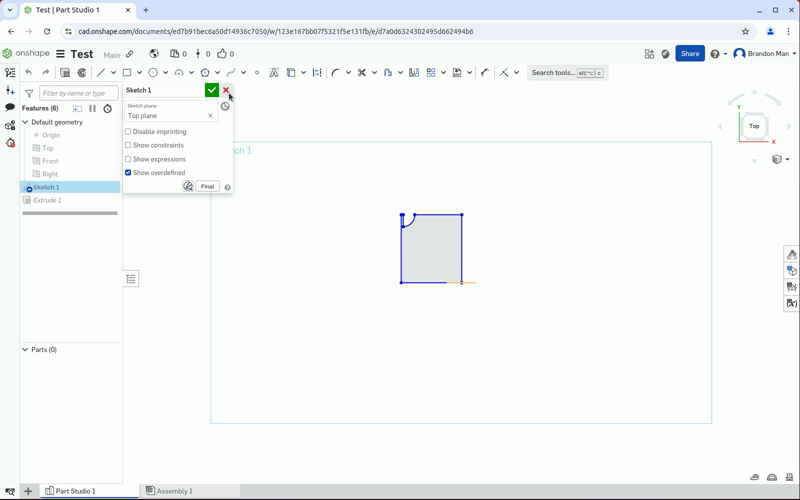
key(shift+s)
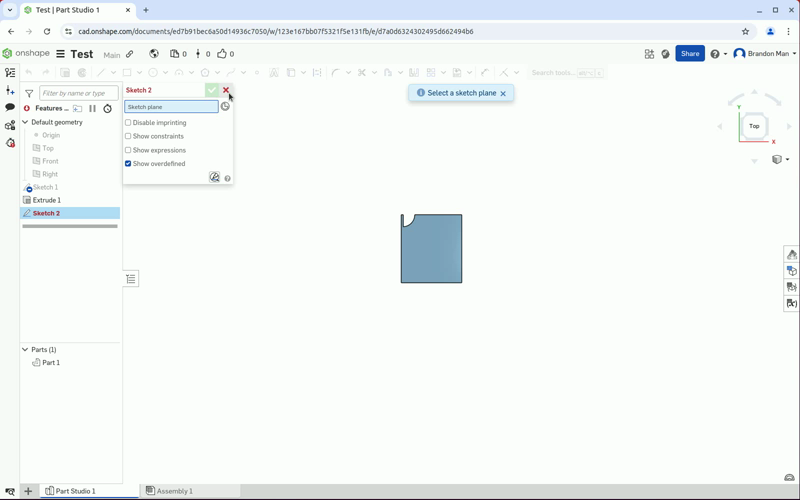
mouse_move(73, 150)
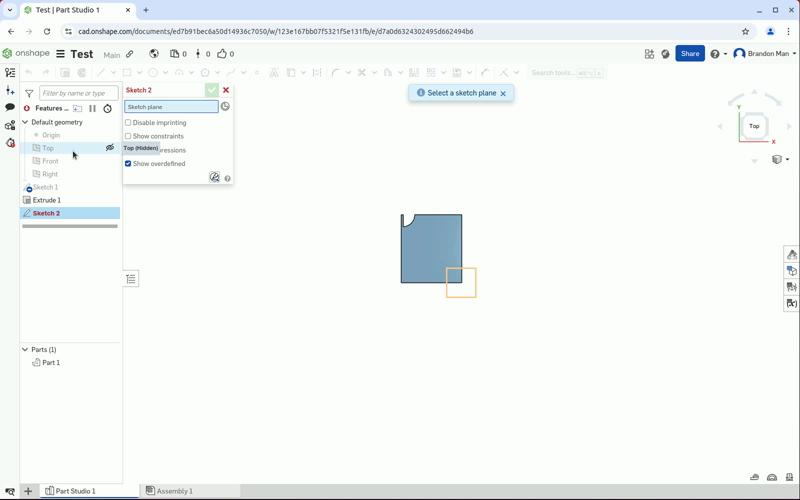
click(73, 150)
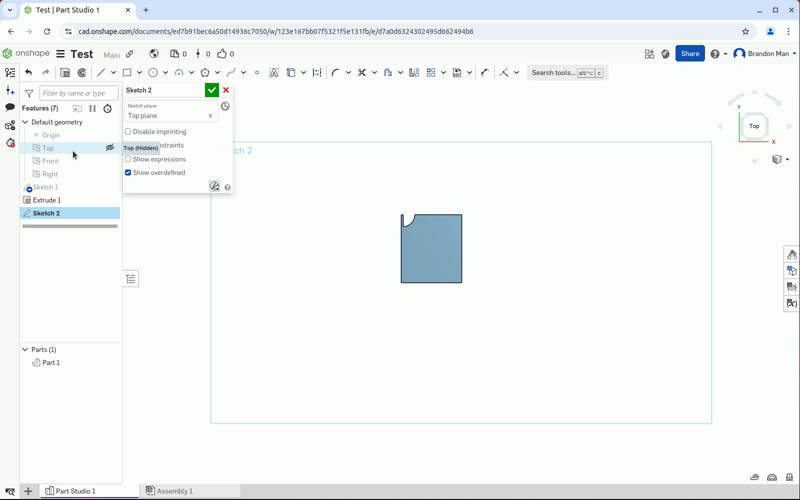
mouse_move(73, 352)
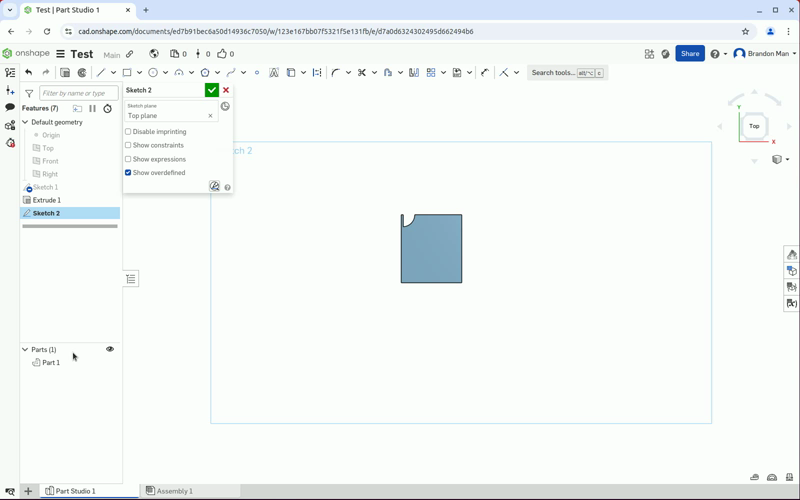
key(y)
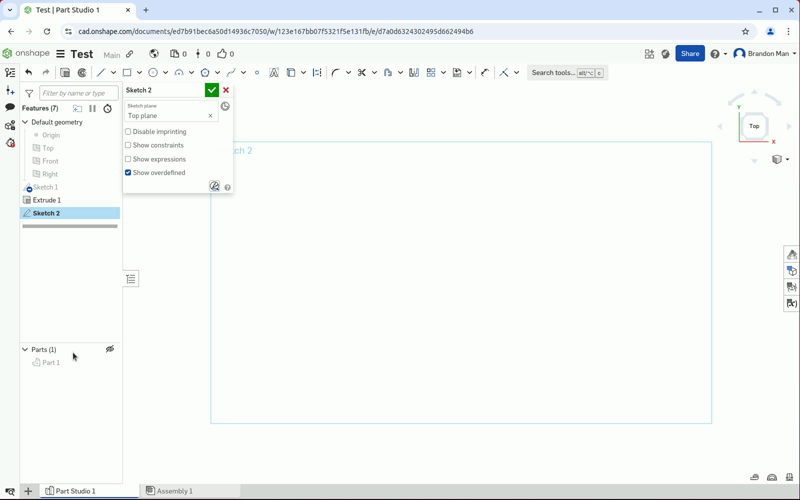
key(l)
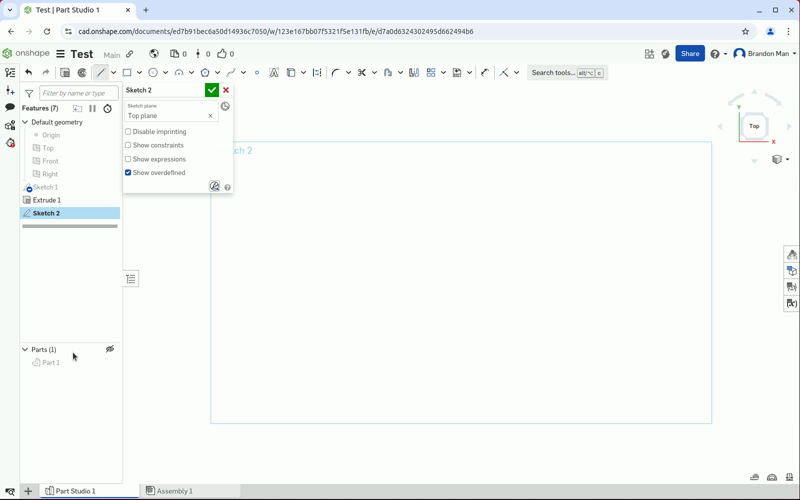
key_down(shift)
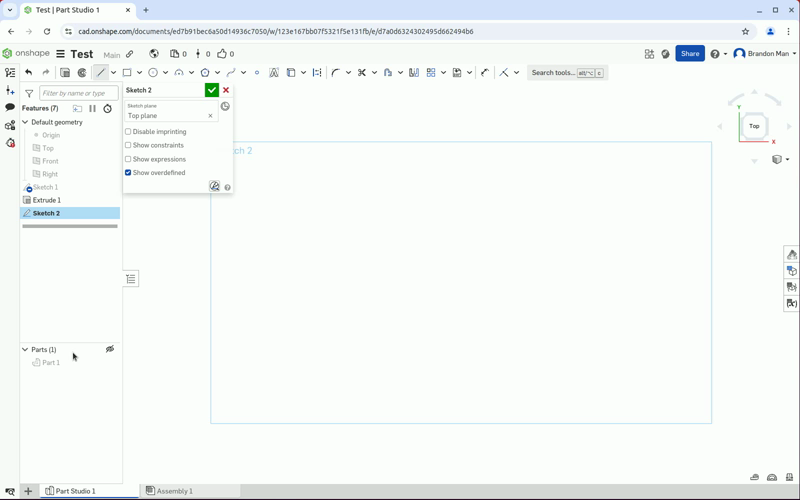
mouse_move(348, 282)
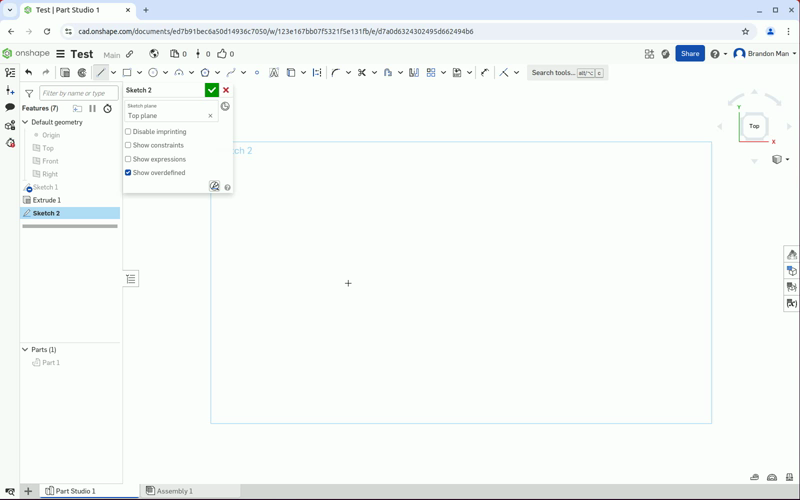
click(348, 282)
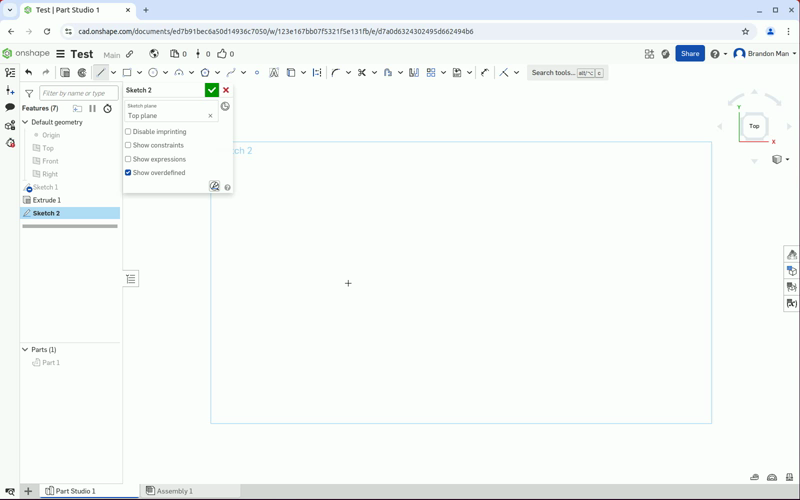
key_up(shift)
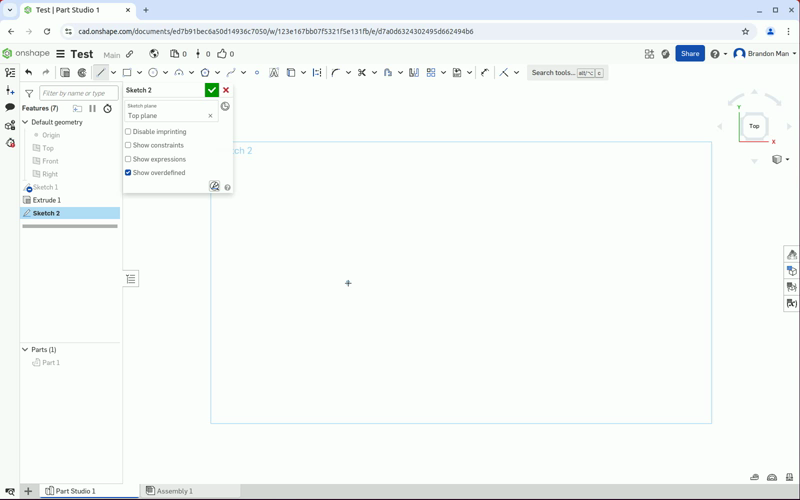
key_down(shift)
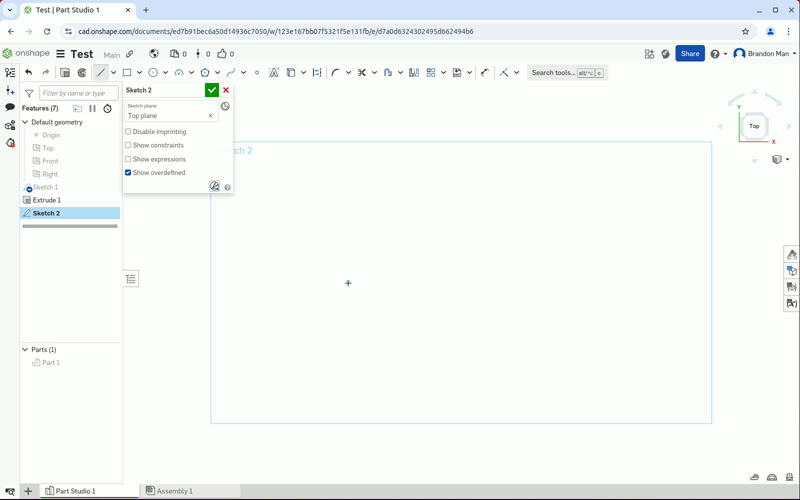
mouse_move(378, 282)
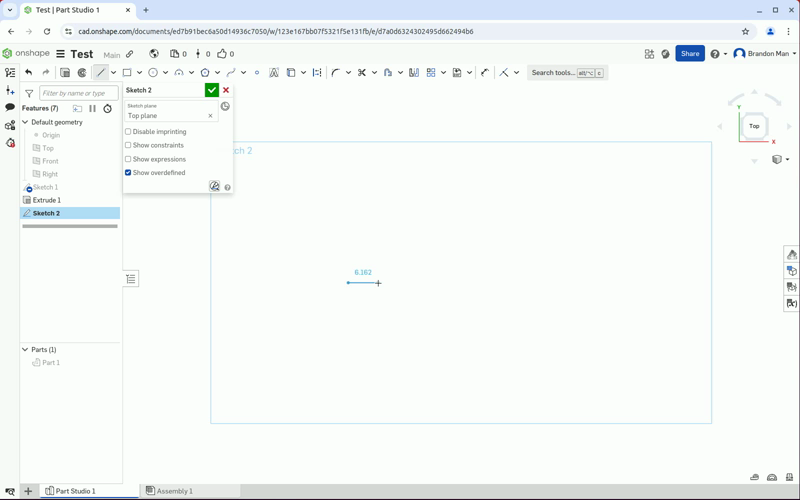
mouse_move(400, 282)
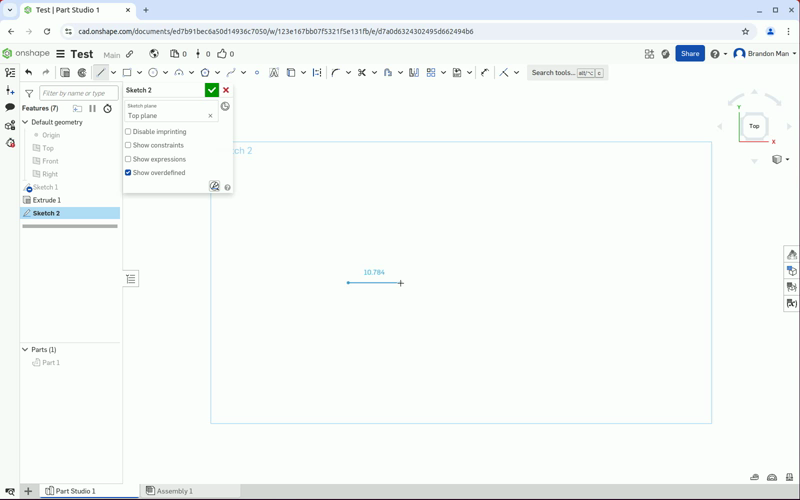
click(400, 282)
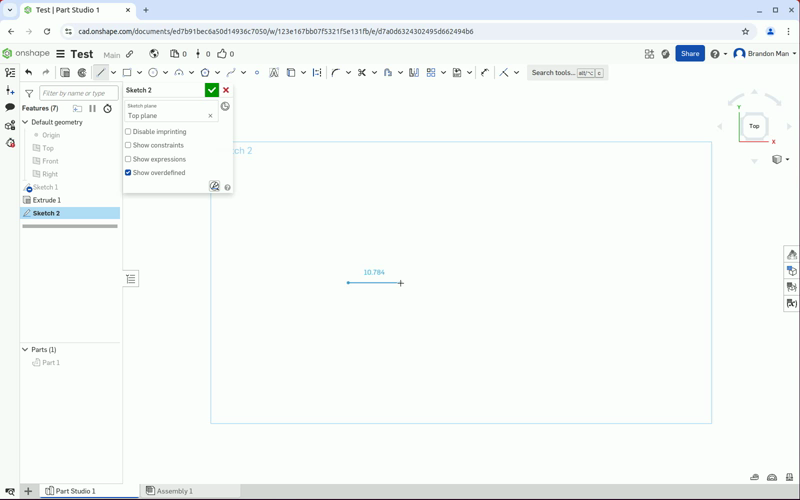
key_up(shift)
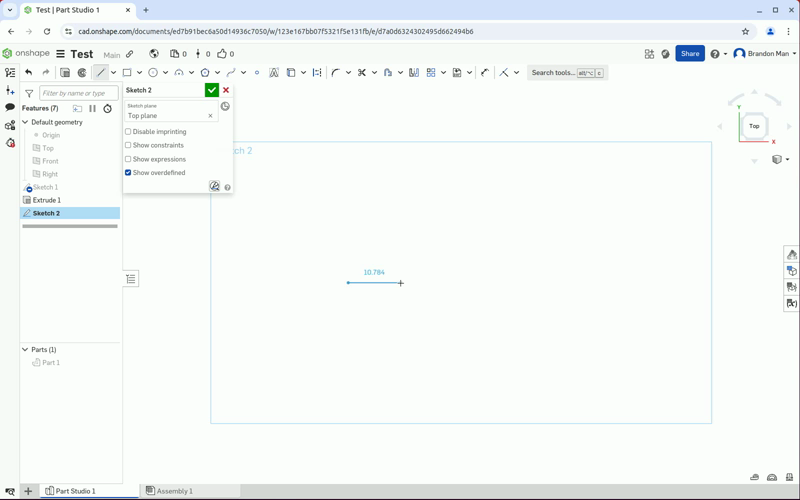
key_down(shift)
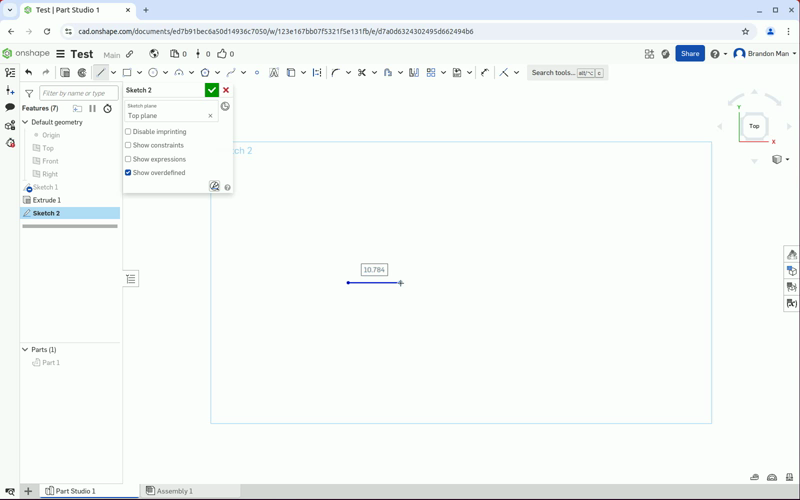
mouse_move(400, 214)
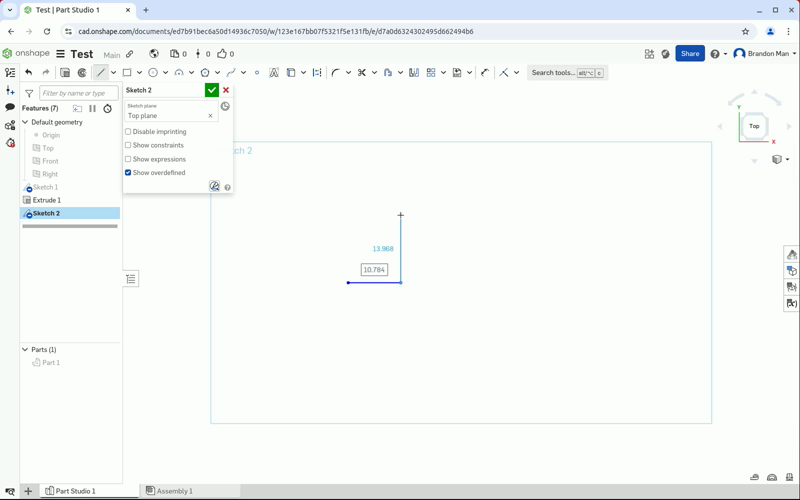
click(400, 214)
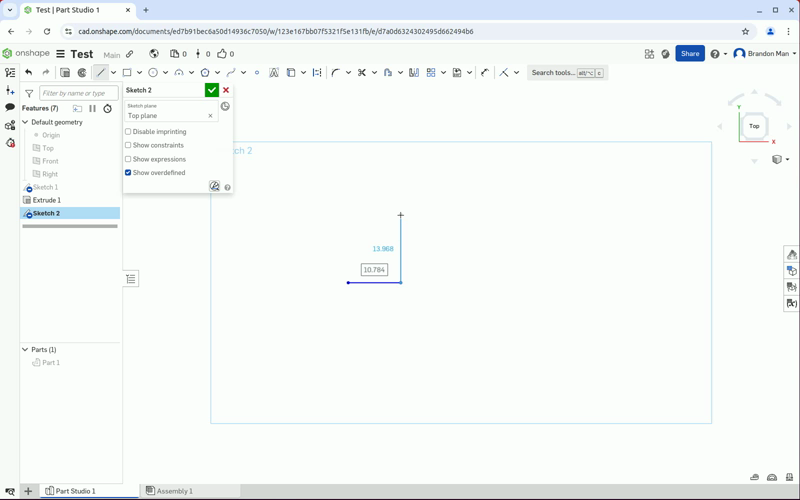
key_up(shift)
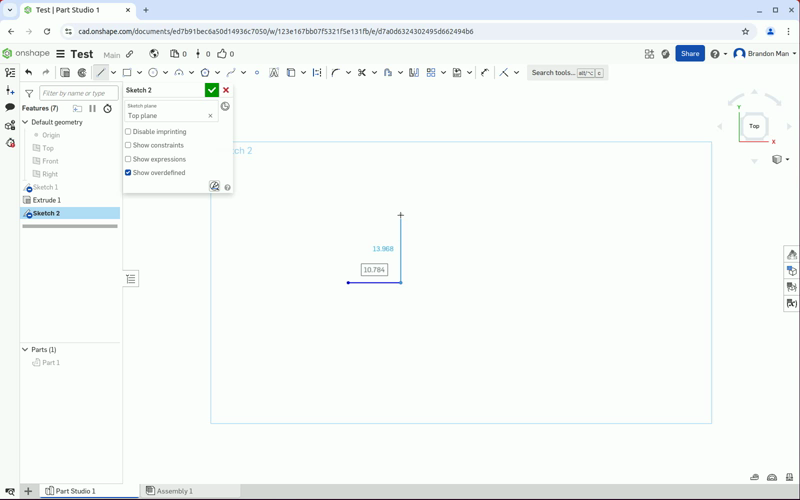
key_down(shift)
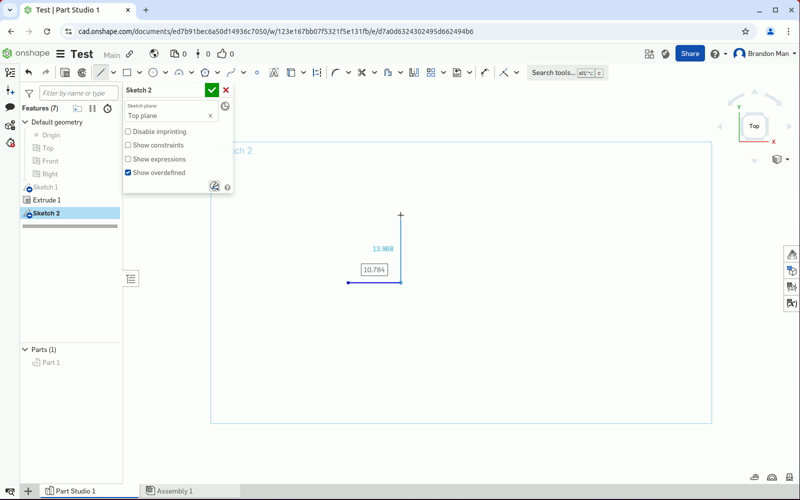
mouse_move(430, 214)
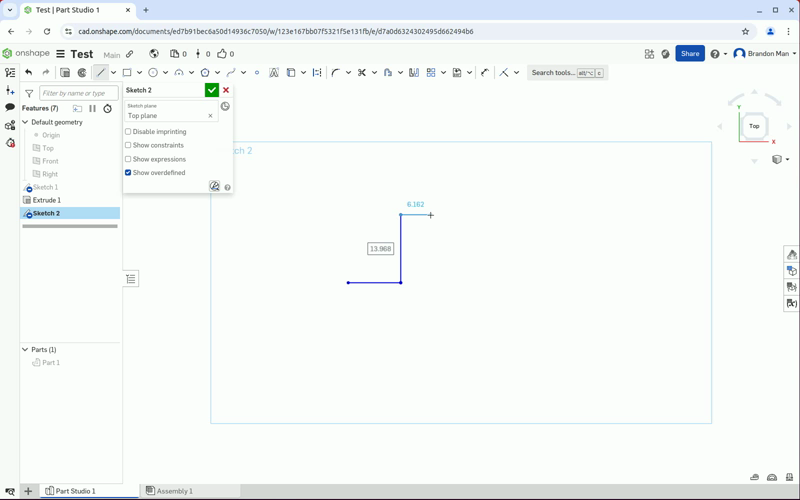
mouse_move(398, 214)
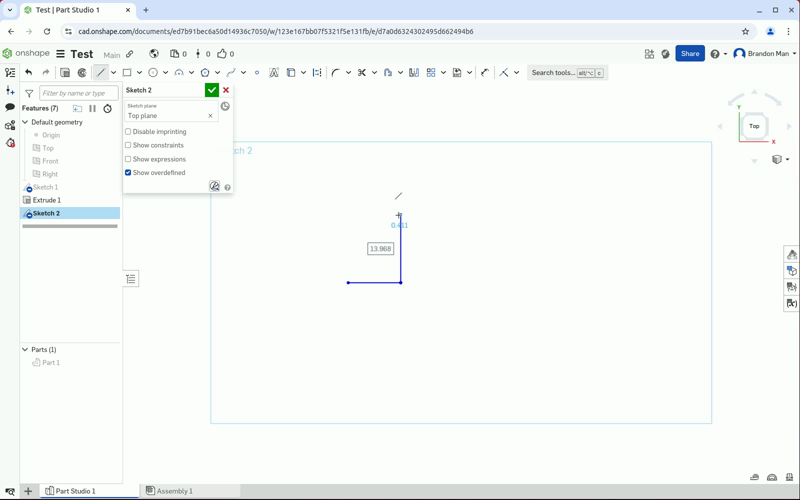
scroll(6)
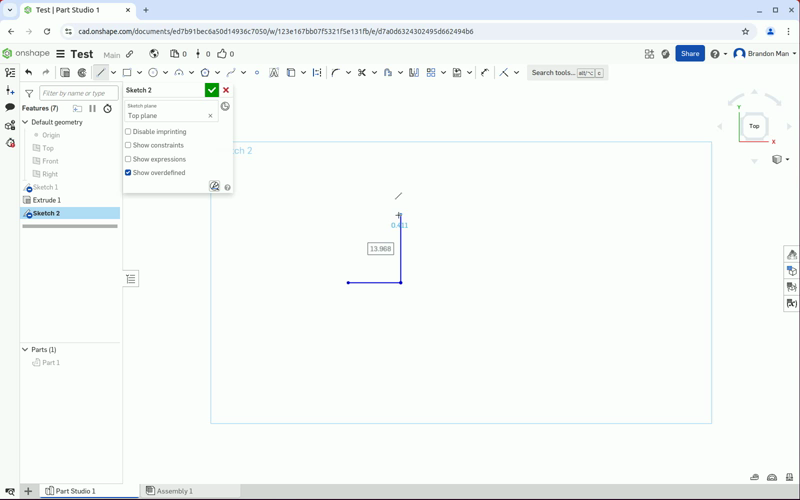
scroll(6)
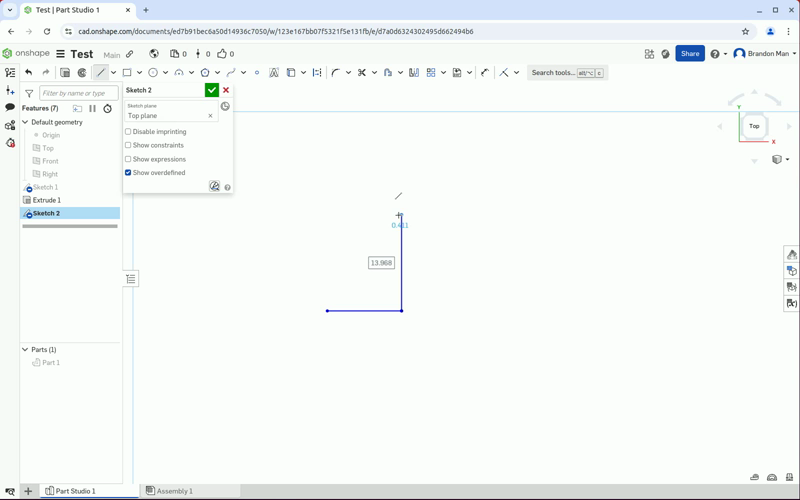
scroll(6)
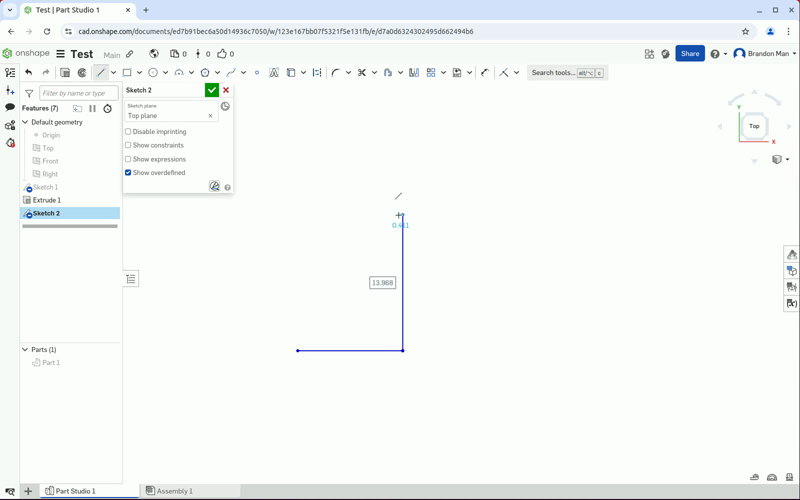
scroll(6)
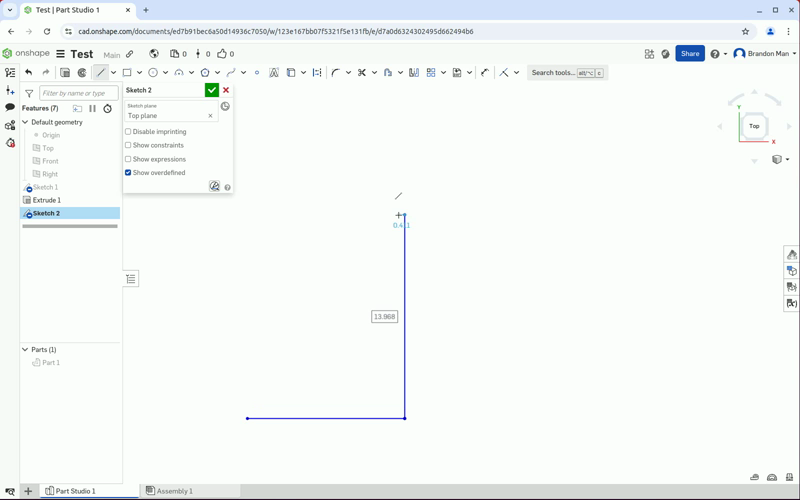
scroll(6)
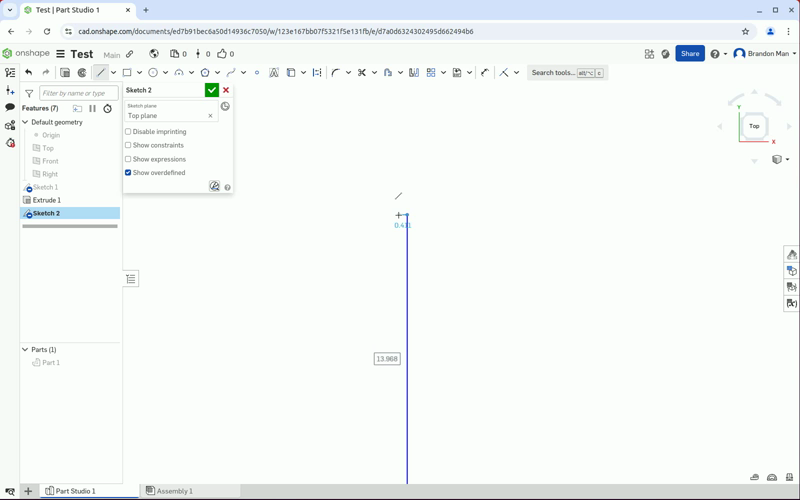
scroll(6)
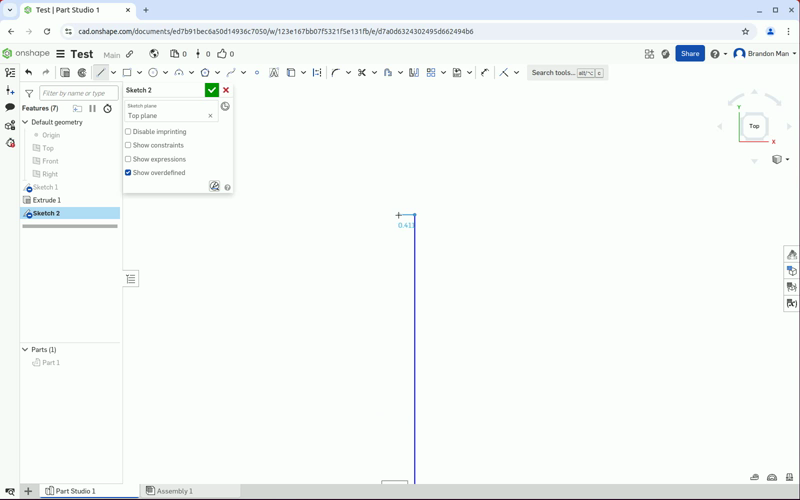
scroll(6)
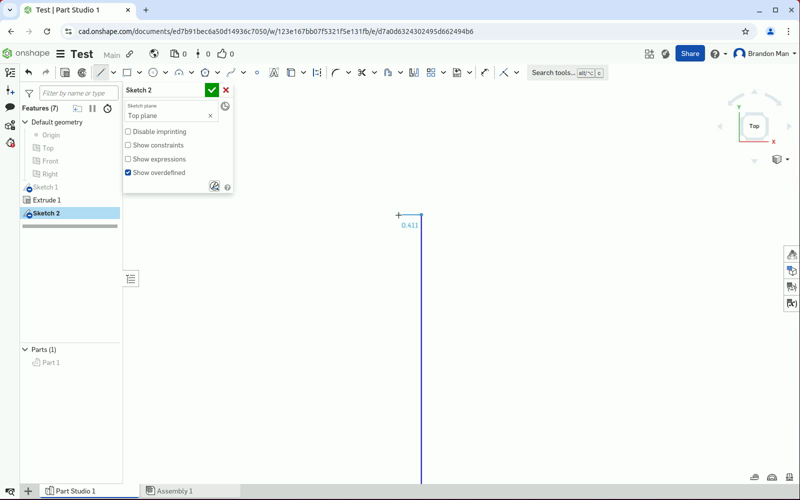
click(398, 214)
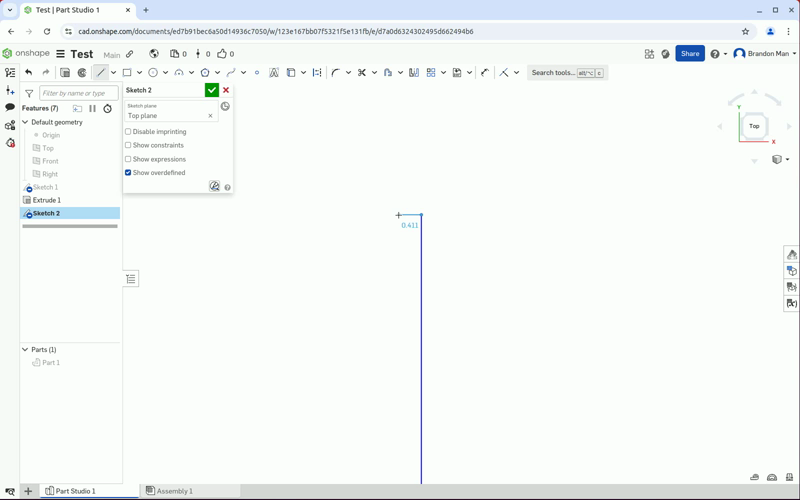
scroll(-6)
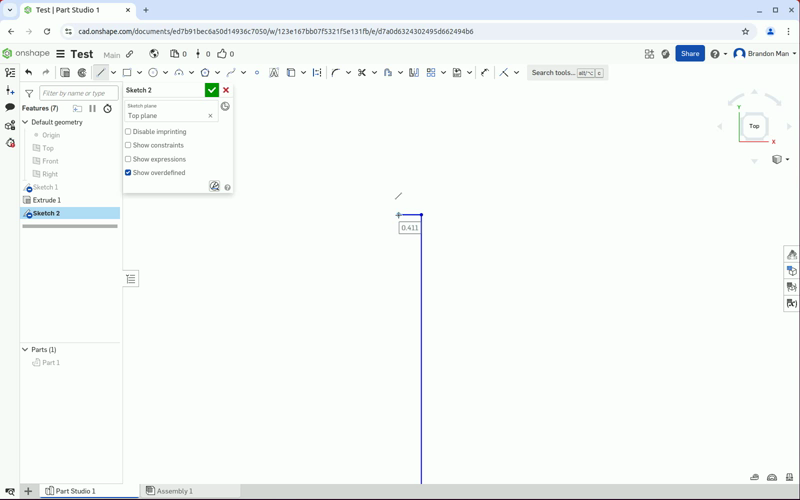
scroll(-6)
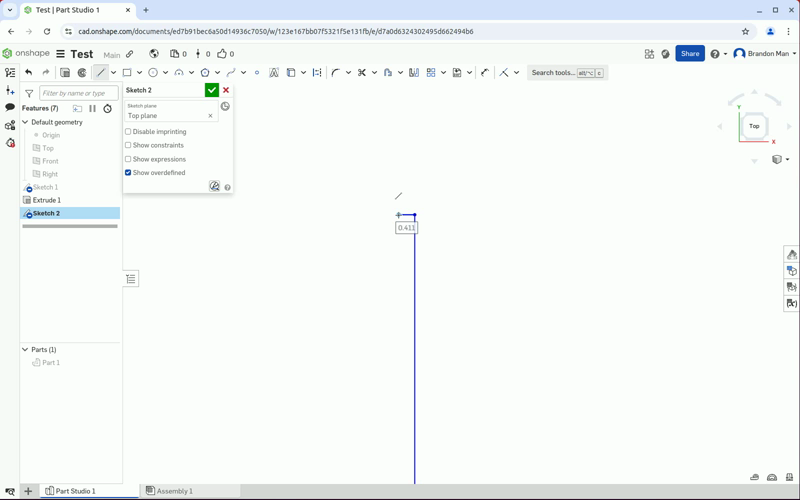
scroll(-6)
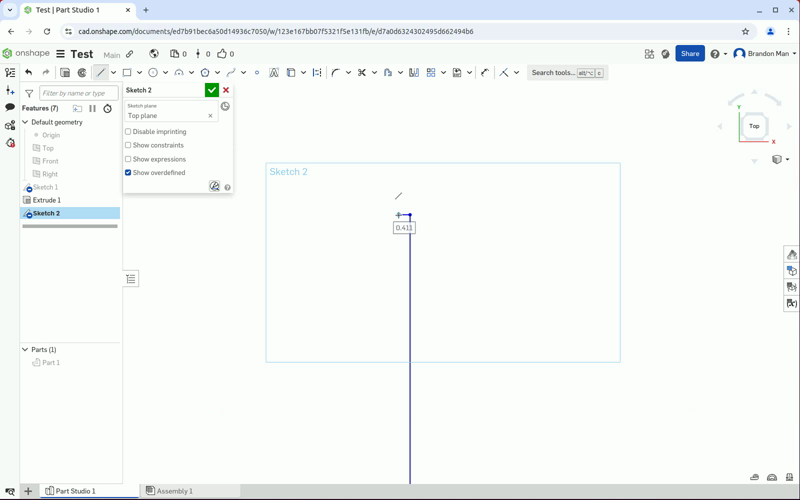
scroll(-6)
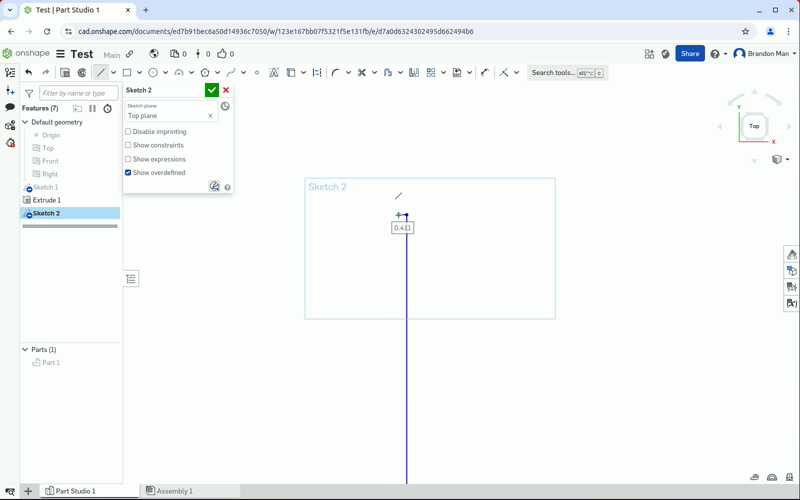
scroll(-6)
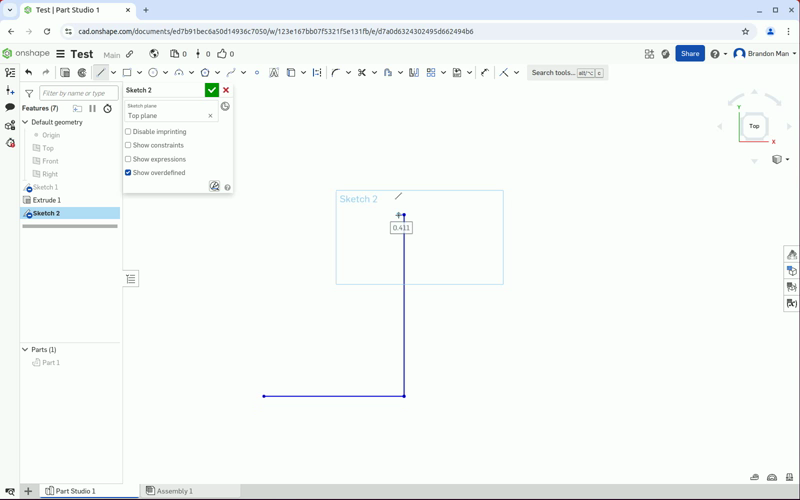
scroll(-6)
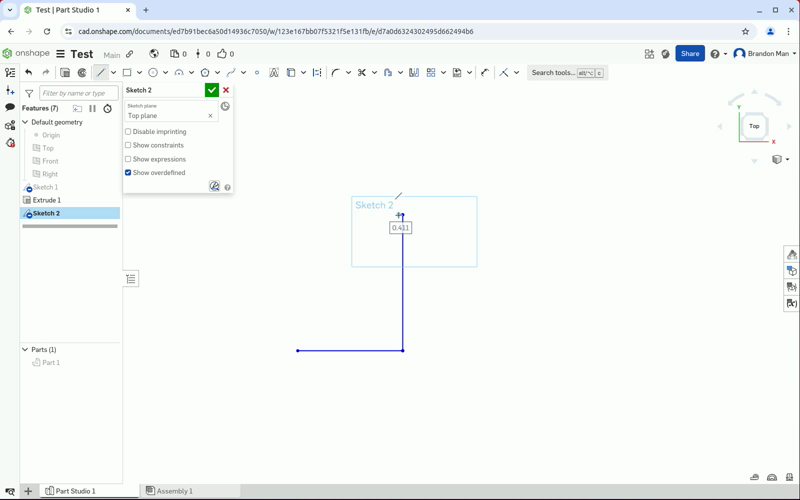
scroll(-6)
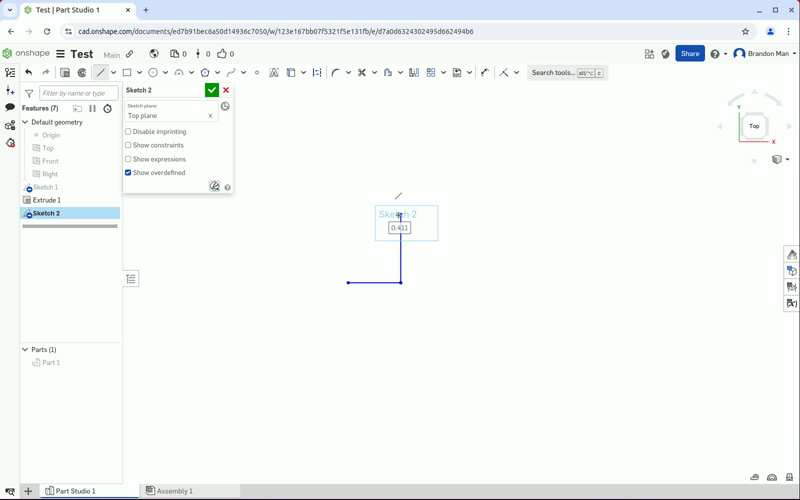
key_up(shift)
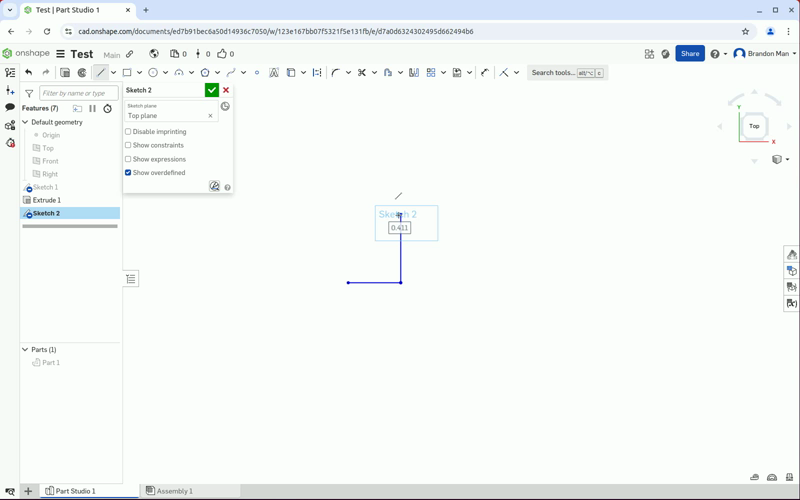
key_down(shift)
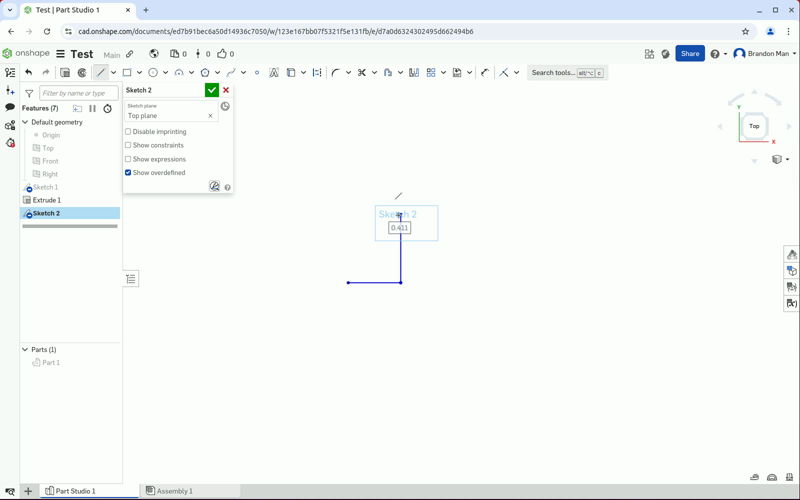
mouse_move(428, 214)
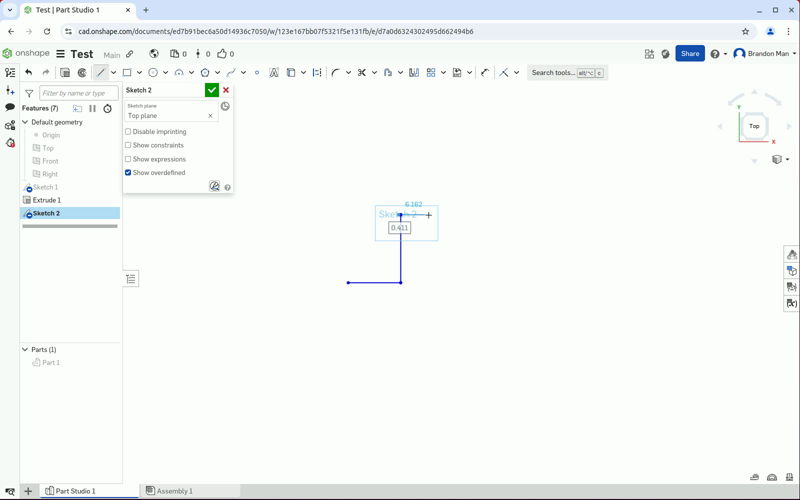
mouse_move(398, 226)
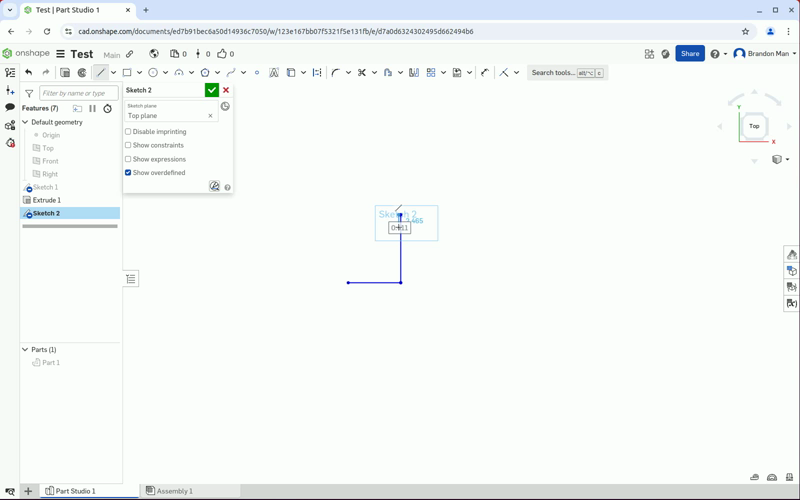
click(398, 226)
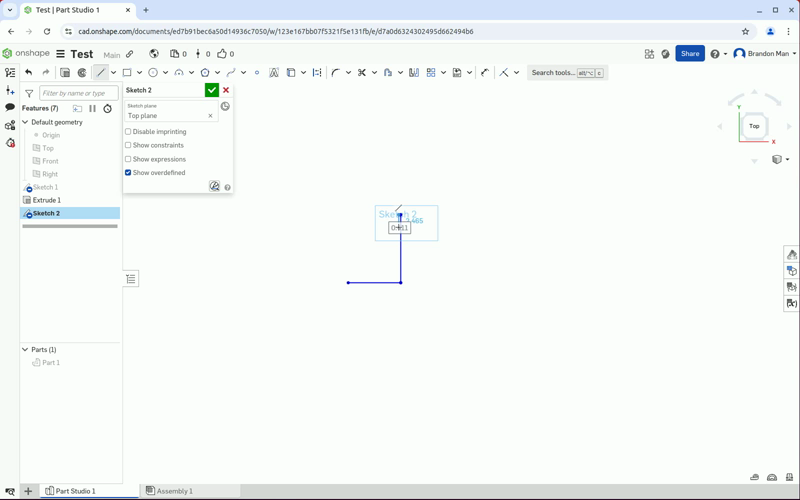
key_up(shift)
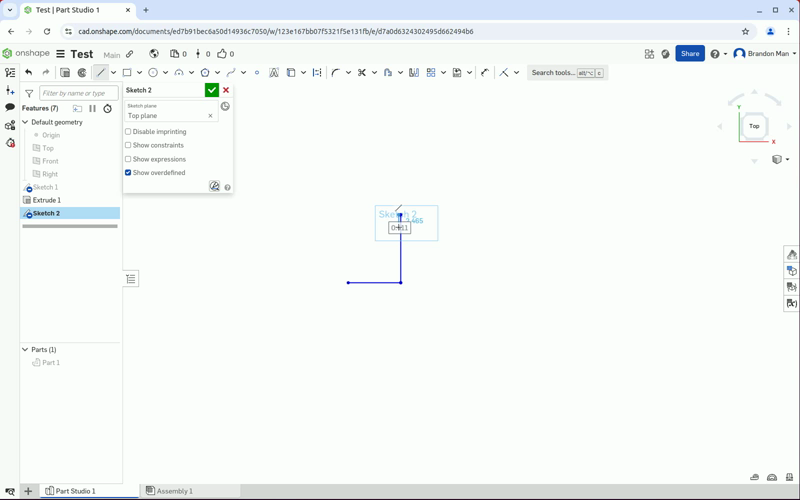
key(esc)
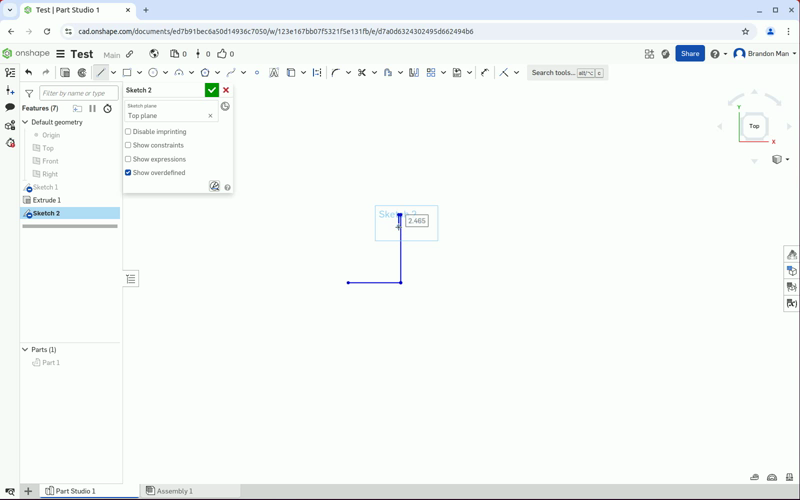
key(a)
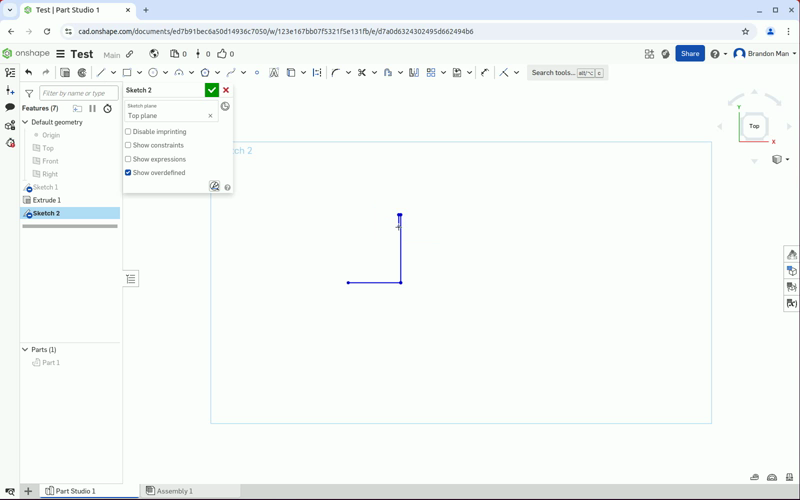
mouse_move(398, 226)
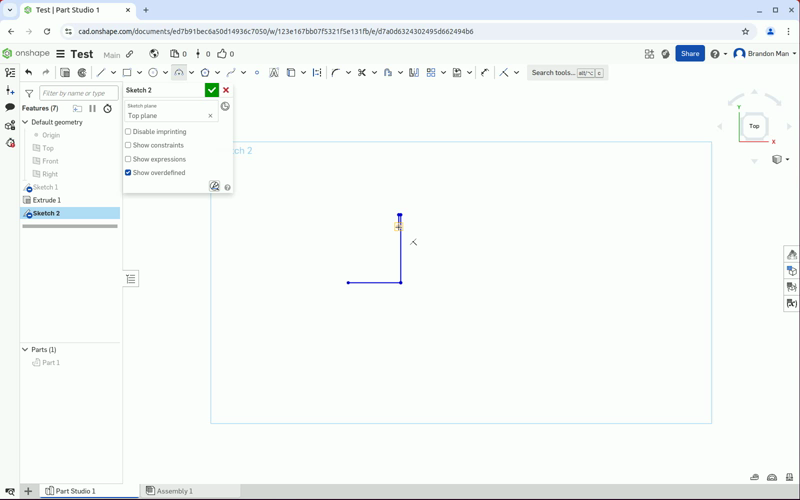
click(398, 226)
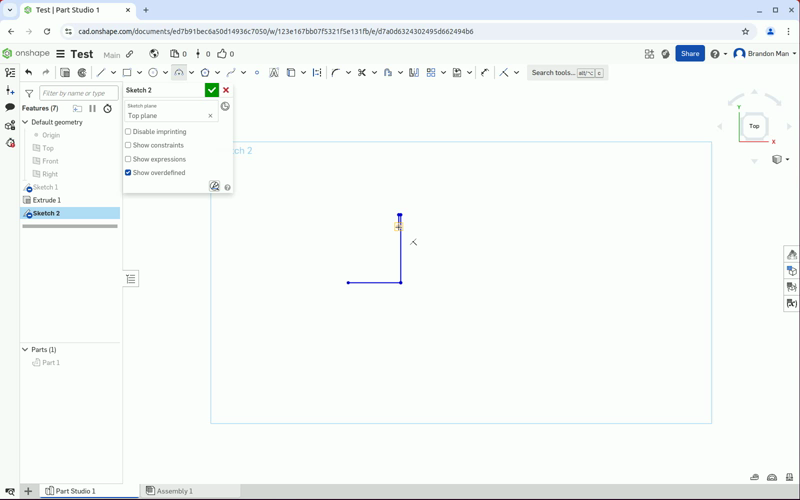
key_down(shift)
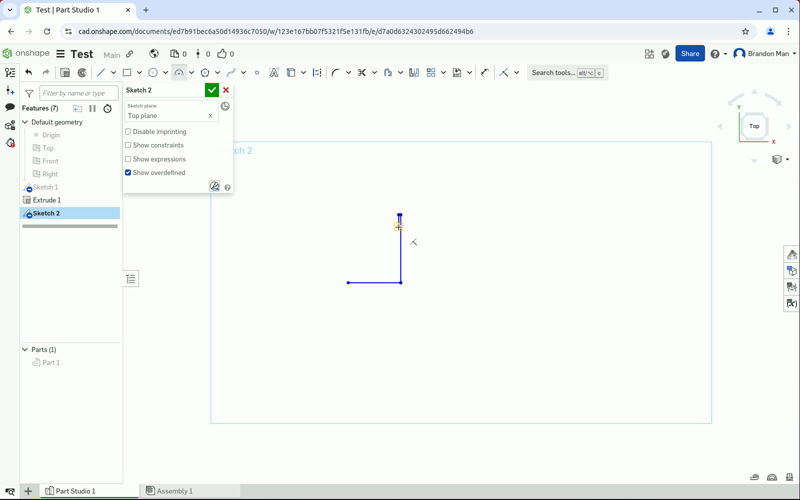
mouse_move(387, 214)
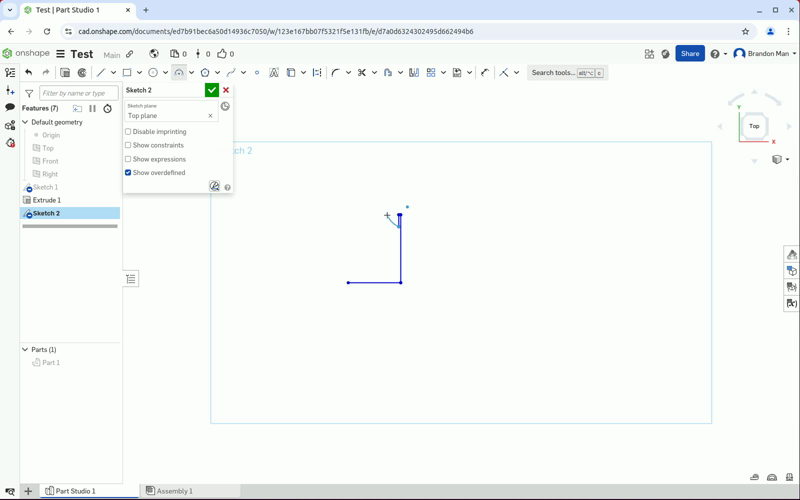
click(387, 214)
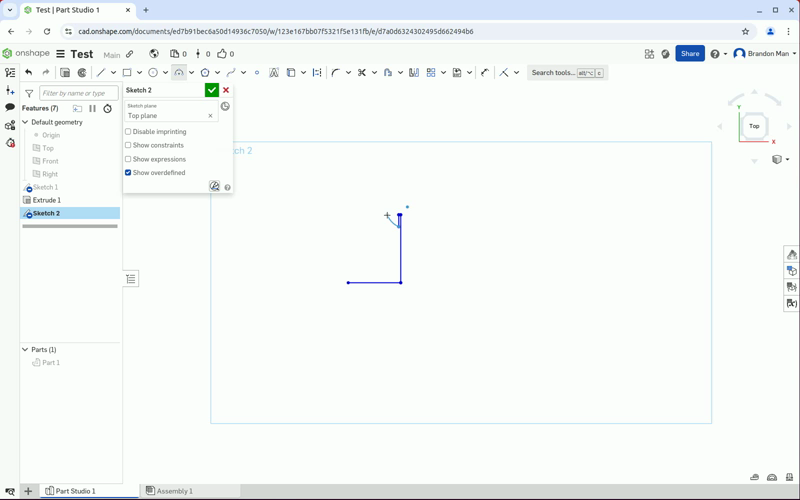
mouse_move(390, 222)
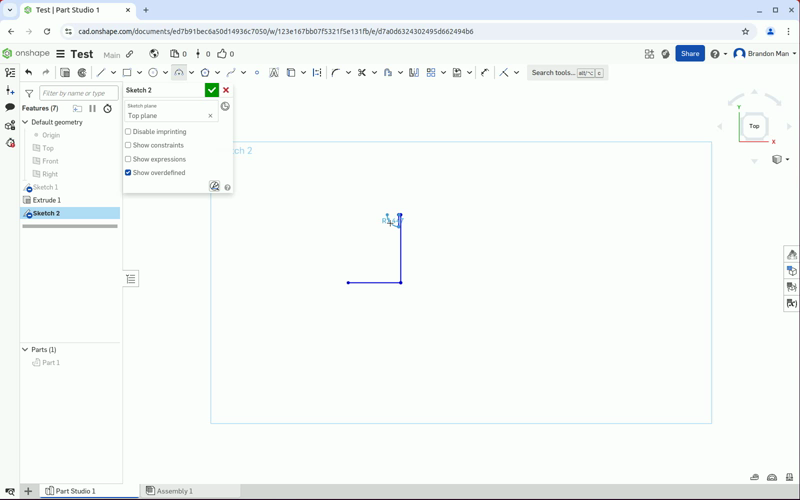
click(390, 222)
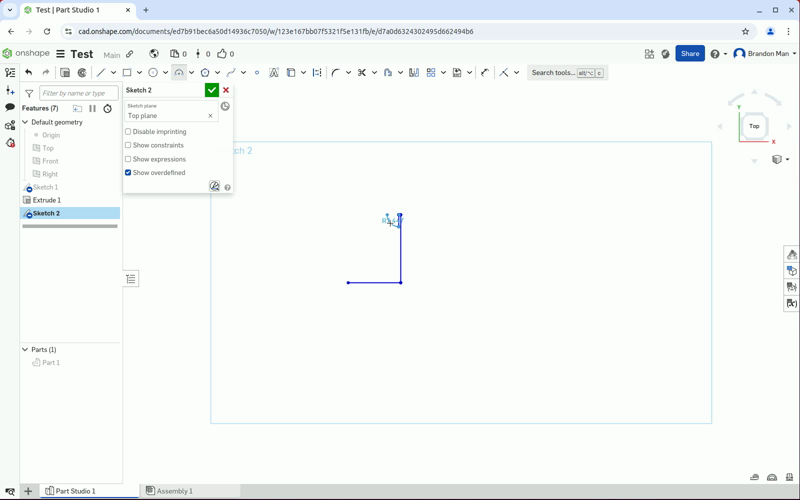
key_up(shift)
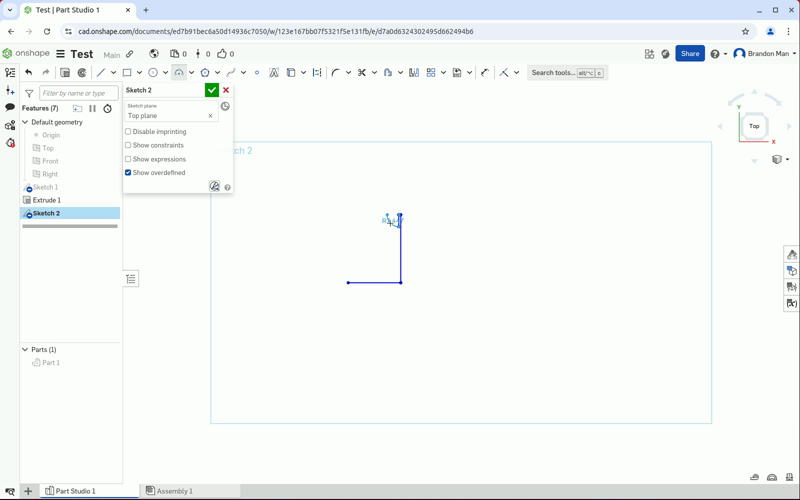
key(esc)
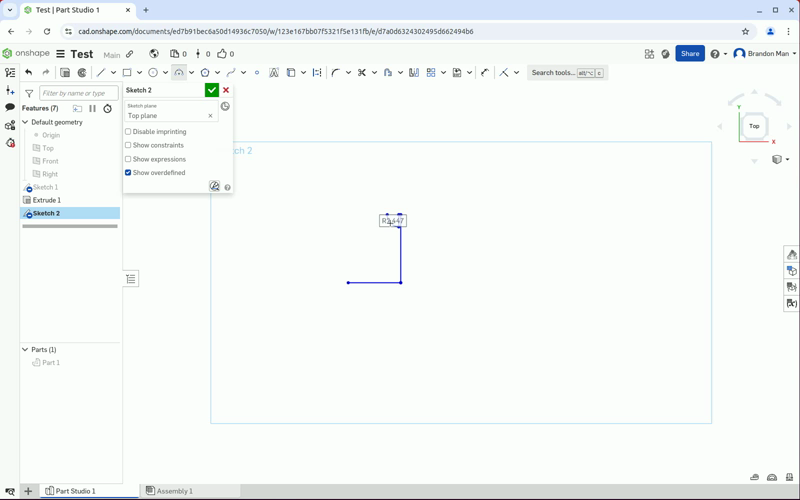
key(l)
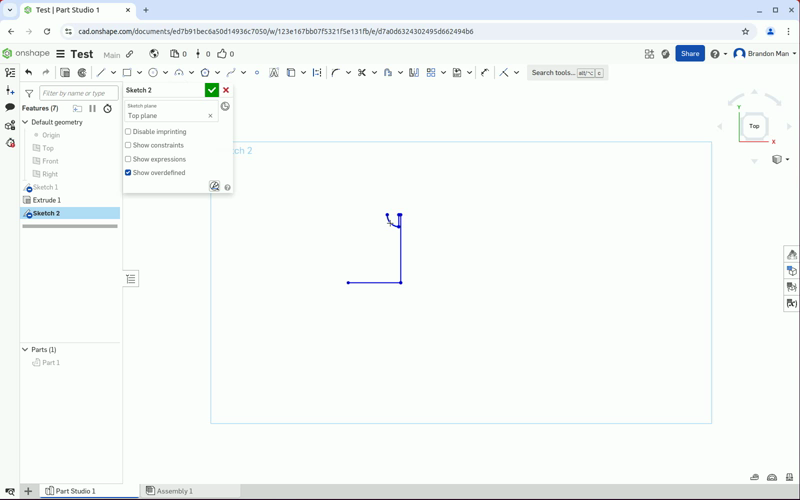
mouse_move(387, 214)
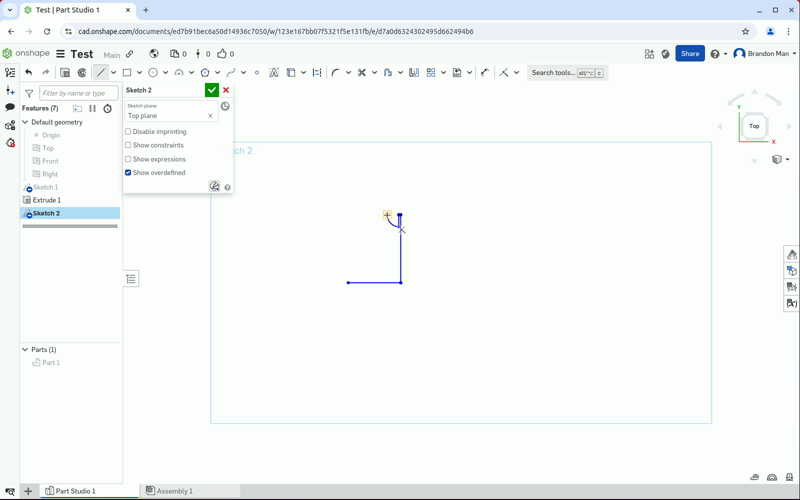
click(387, 214)
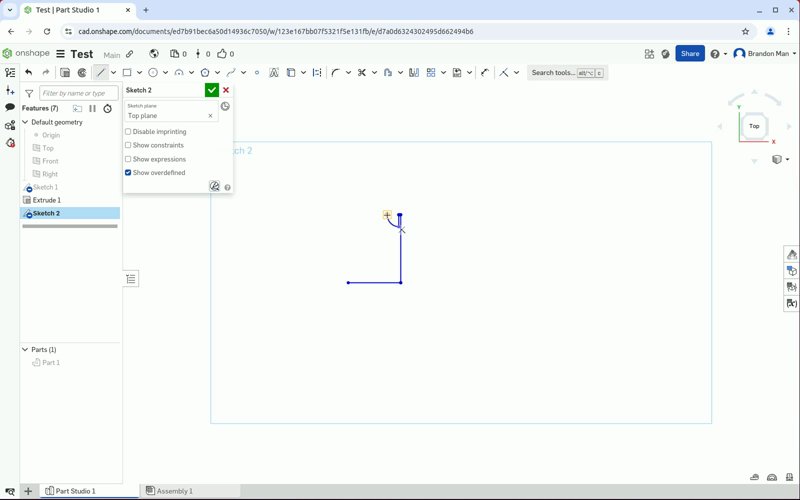
key_down(shift)
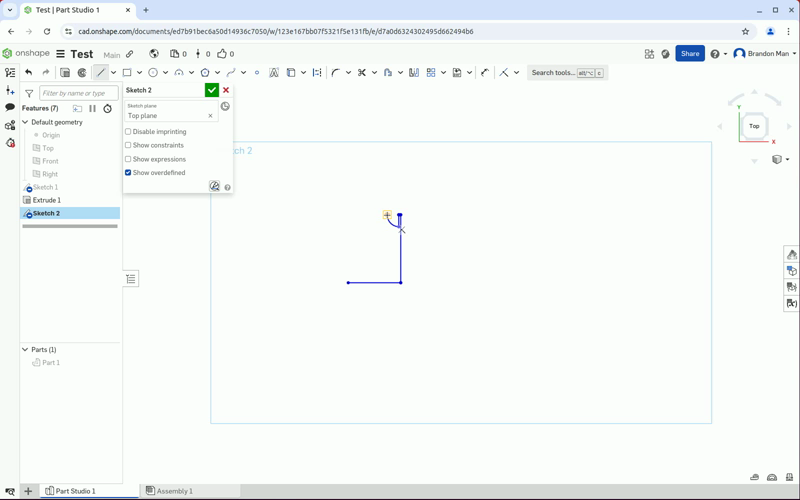
mouse_move(417, 214)
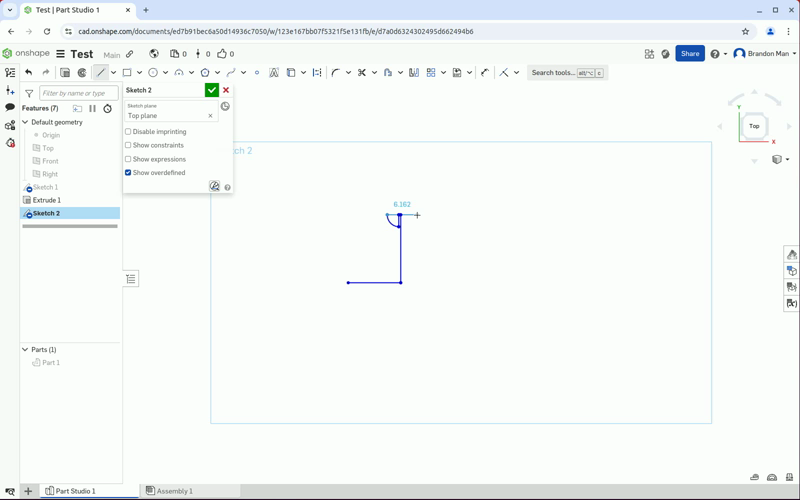
mouse_move(348, 214)
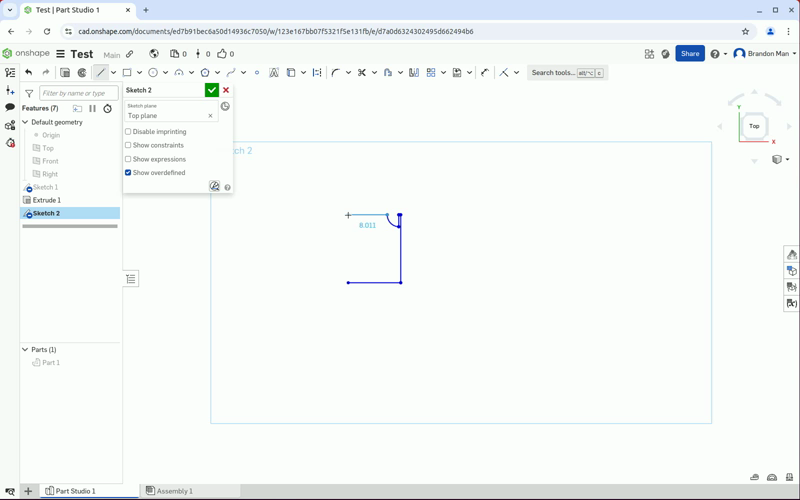
click(348, 214)
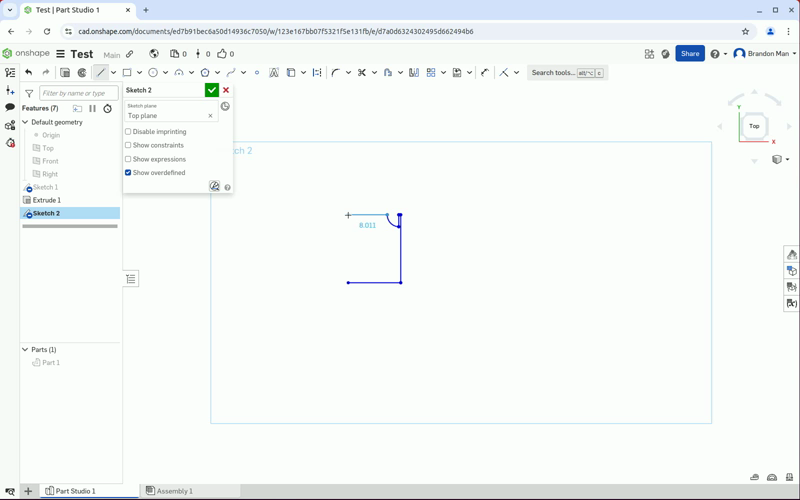
key_up(shift)
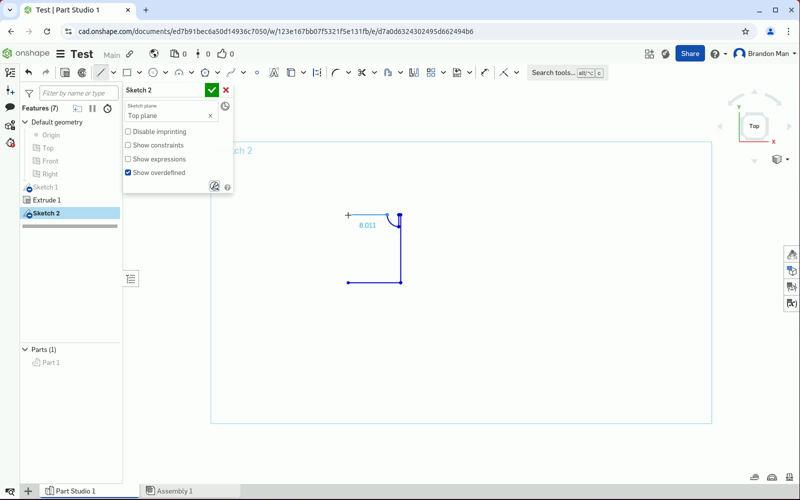
key_down(shift)
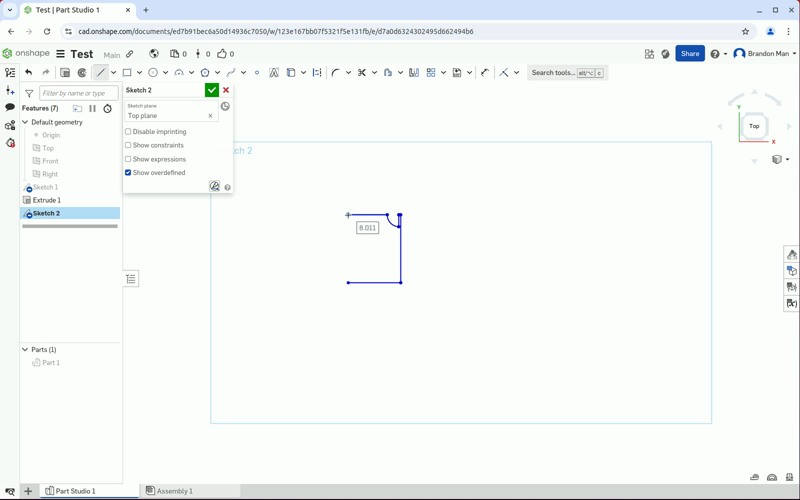
mouse_move(348, 282)
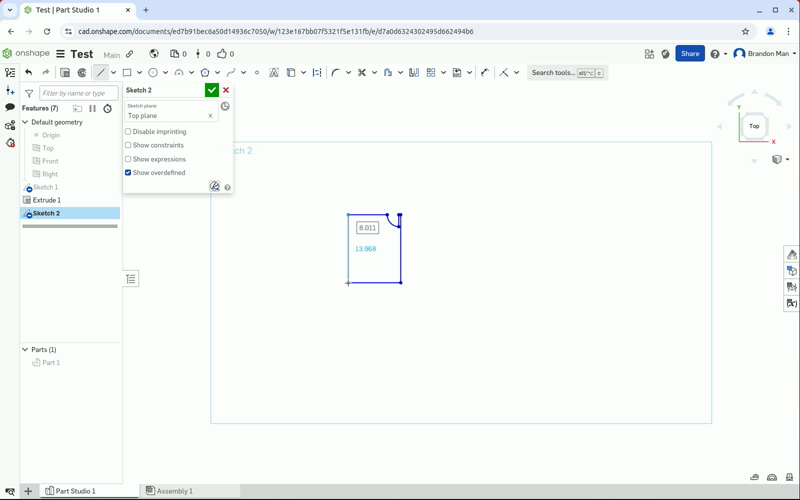
key_up(shift)
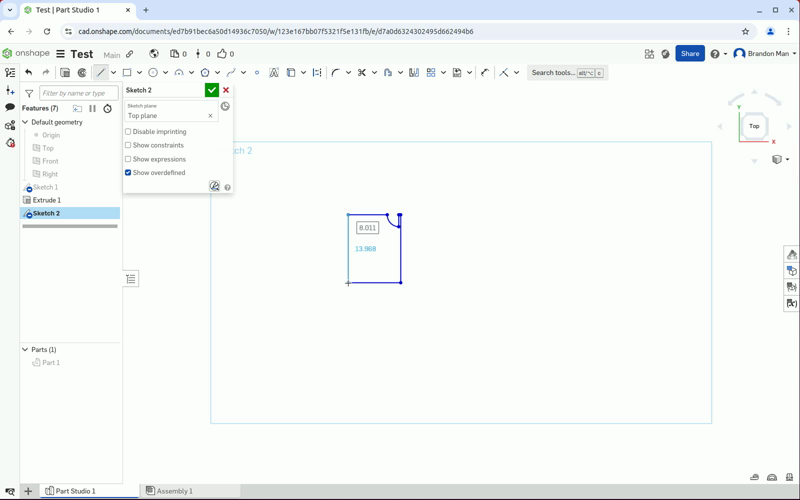
click(348, 282)
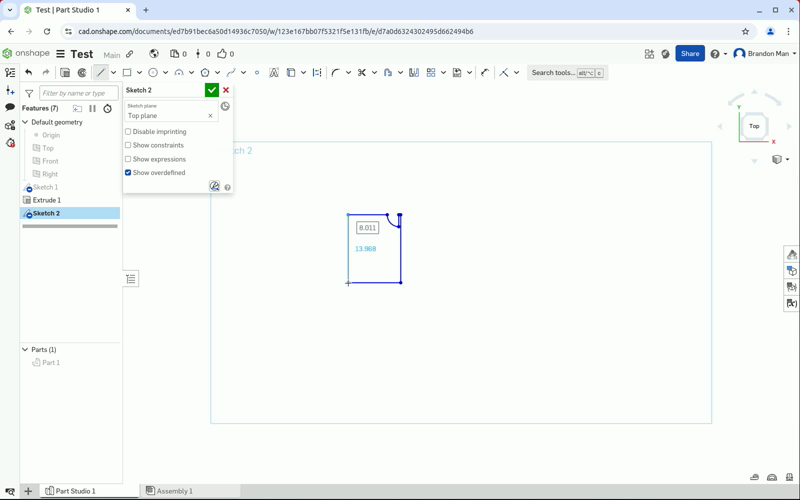
key(esc)
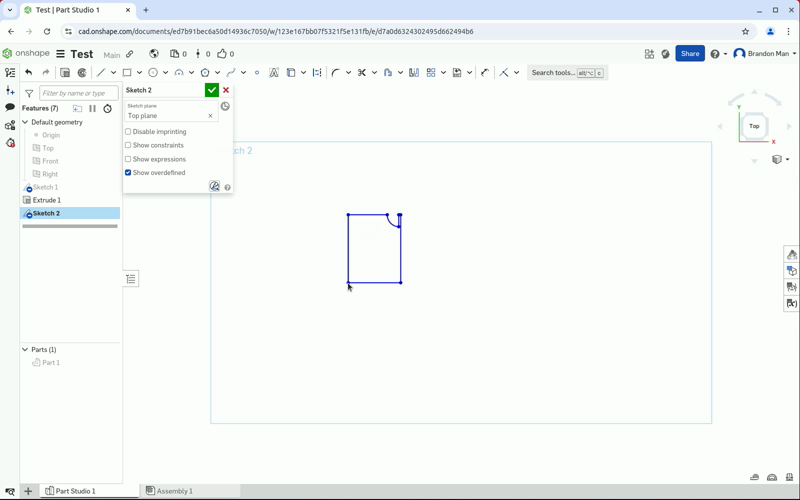
mouse_move(351, 229)
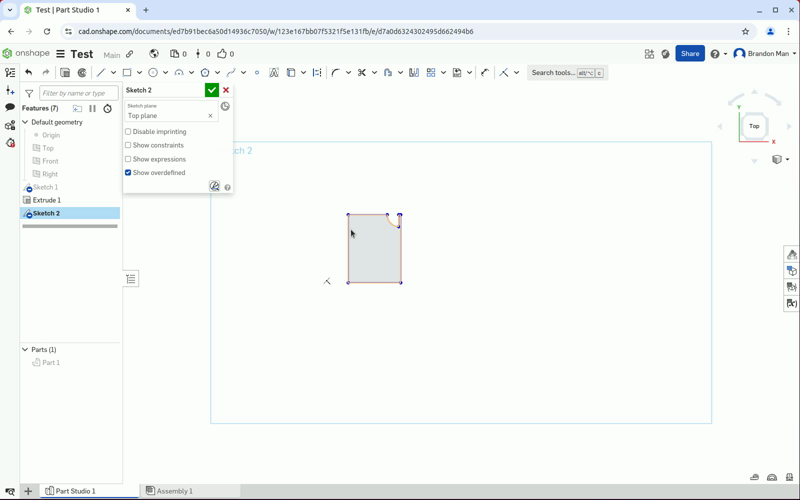
click(351, 229)
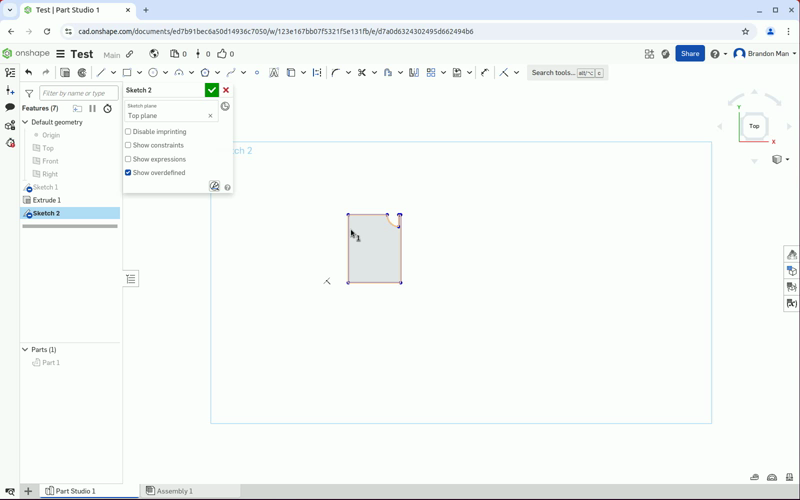
mouse_move(73, 352)
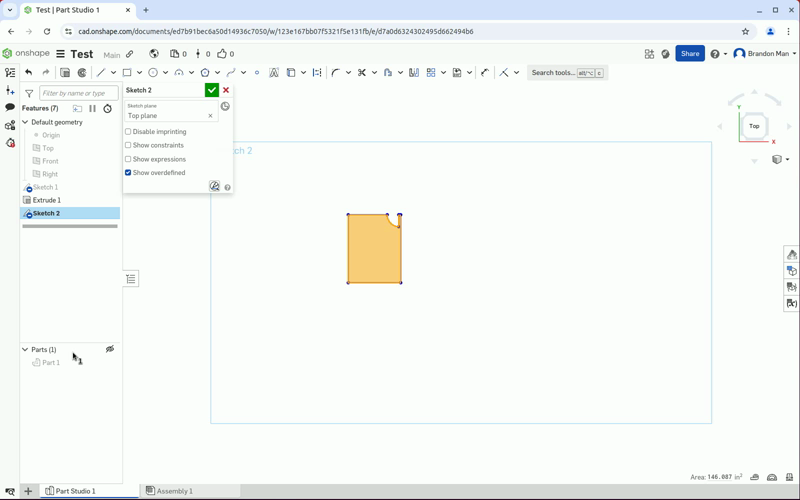
key(shift+y)
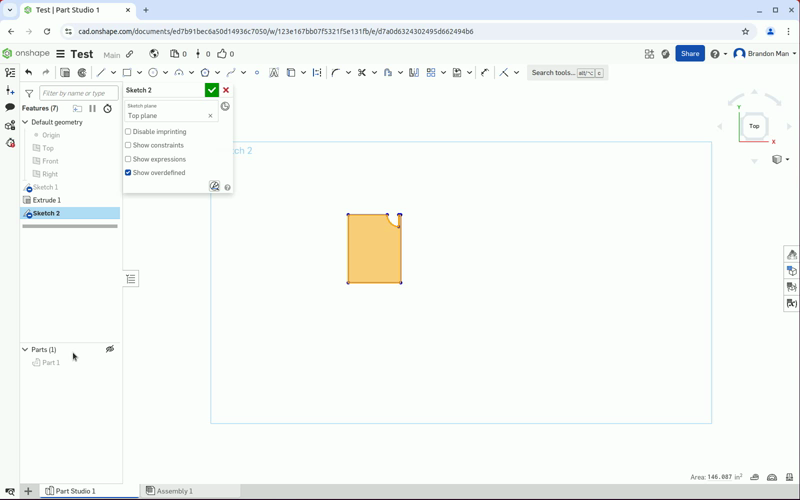
key(shift+e)
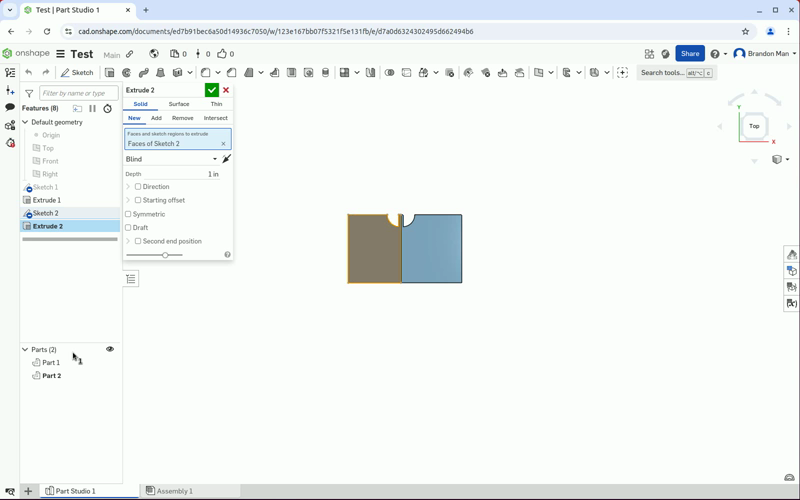
mouse_move(143, 106)
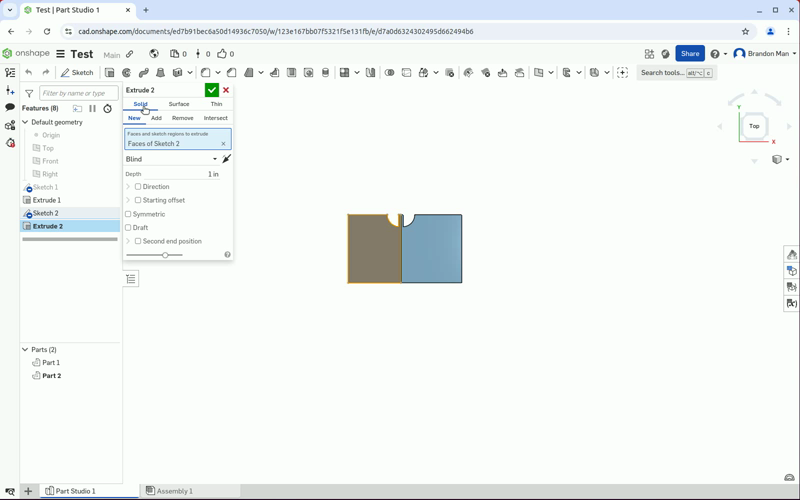
click(143, 106)
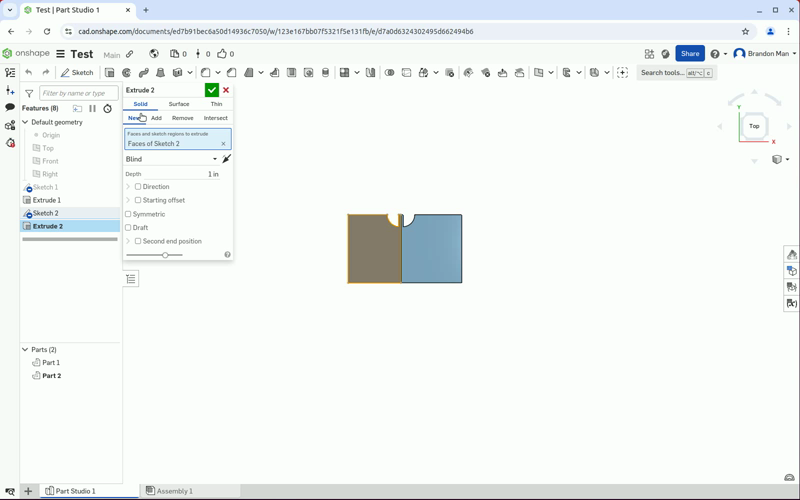
mouse_move(137, 120)
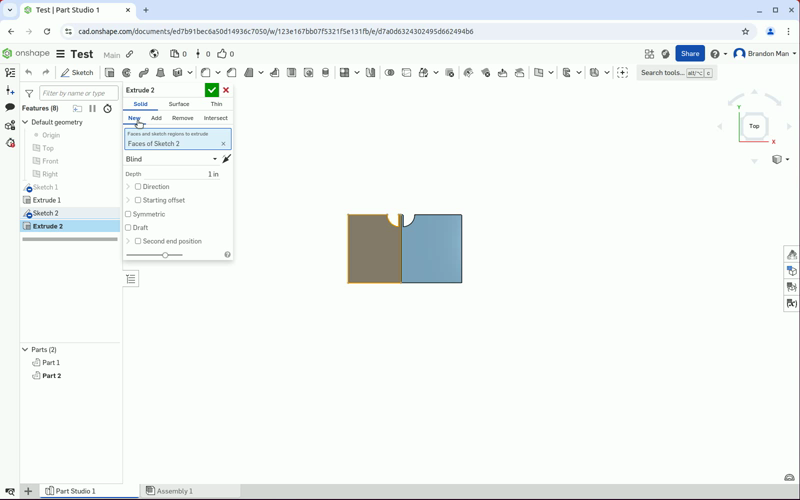
click(137, 120)
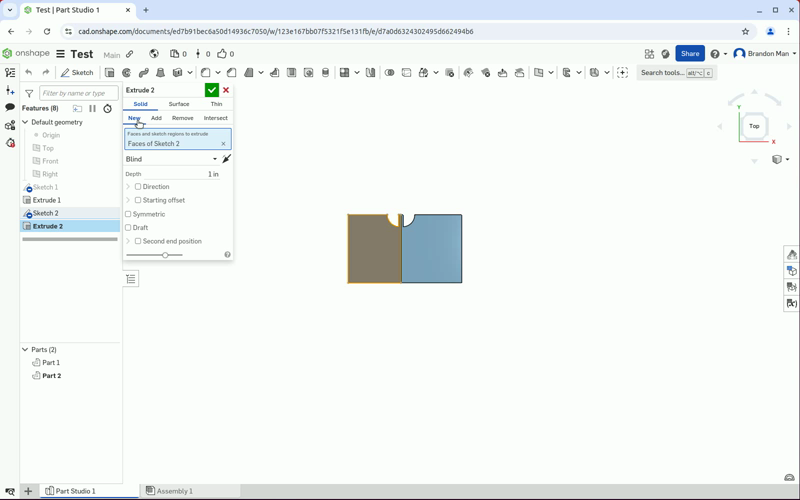
key(tab, 4)
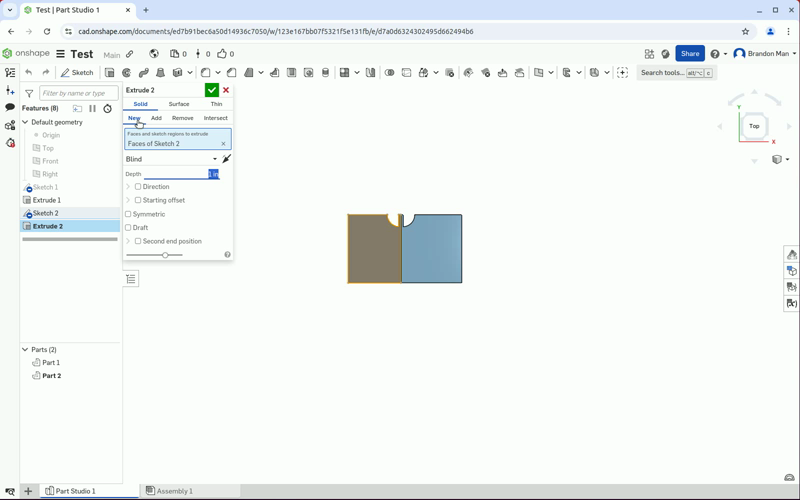
text(0.241)
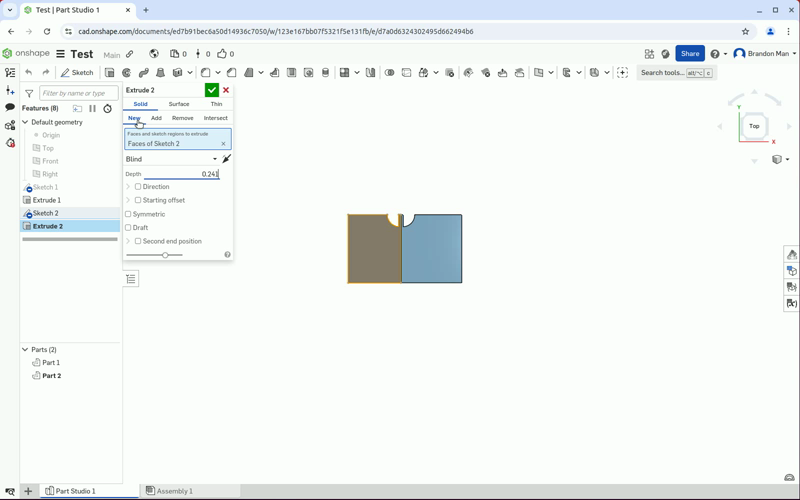
key(enter)
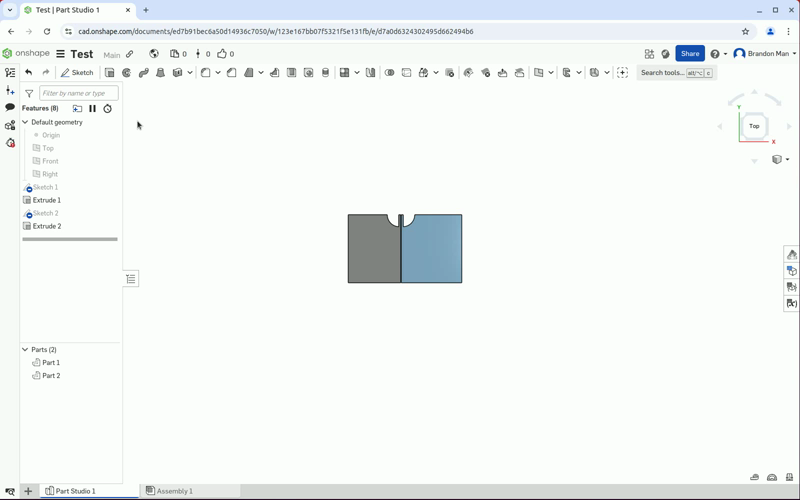
key(shift+h)
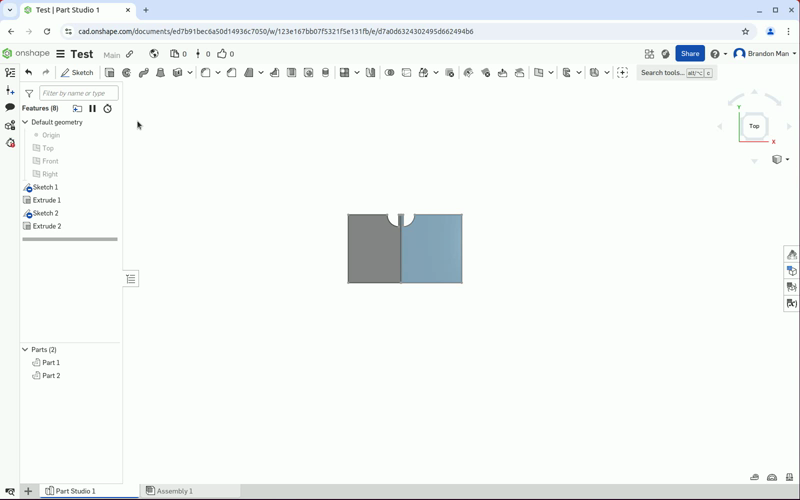
key(shift+h)
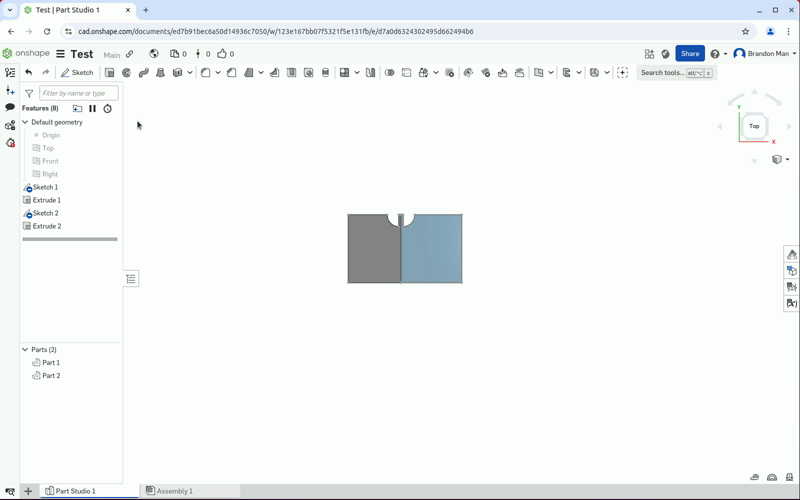
key(shift+7)
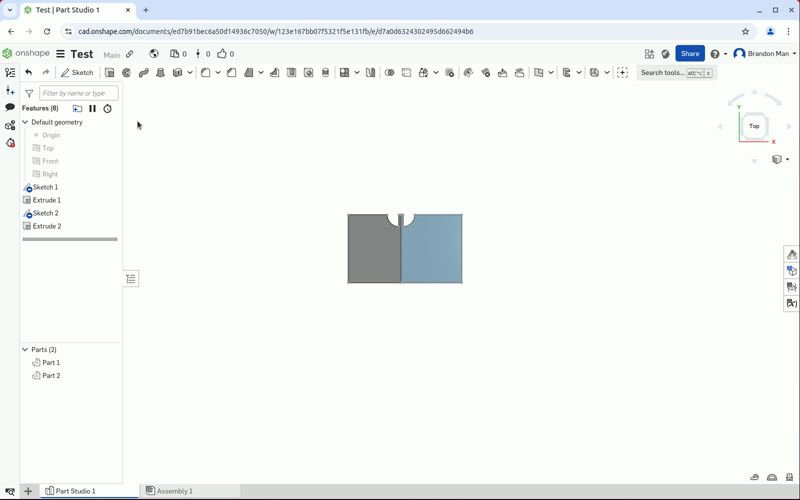
key(up, 3)
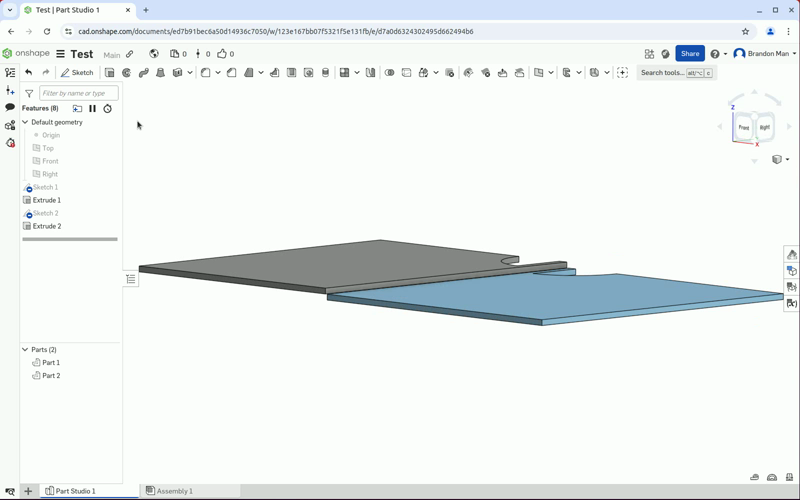
key(left, 3)
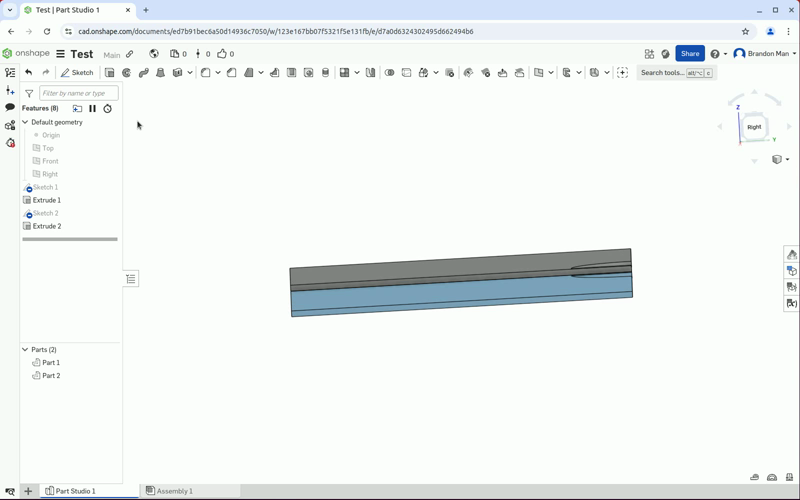
key(right, 3)
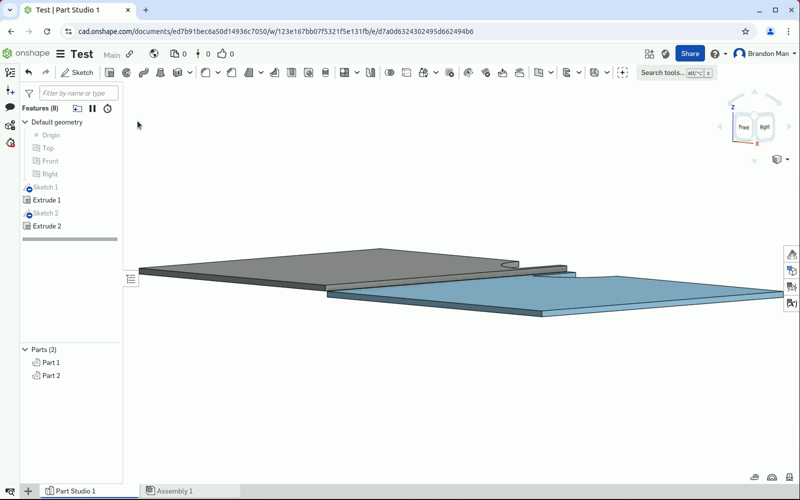
key(down, 3)
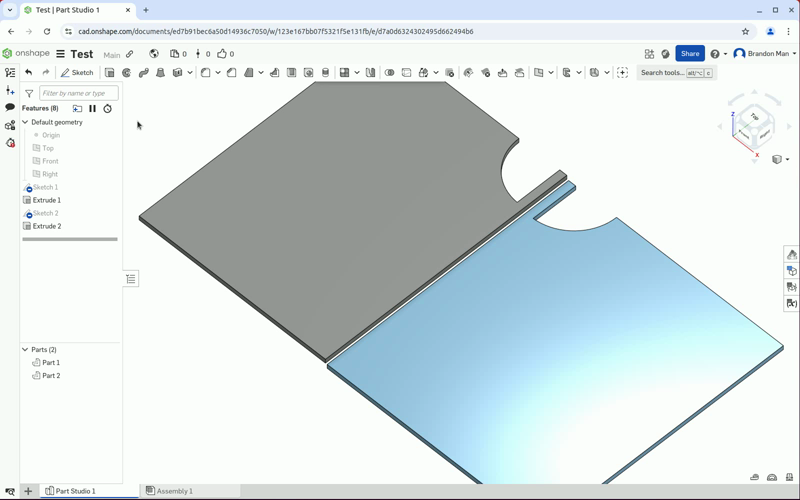
mouse_move(73, 189)
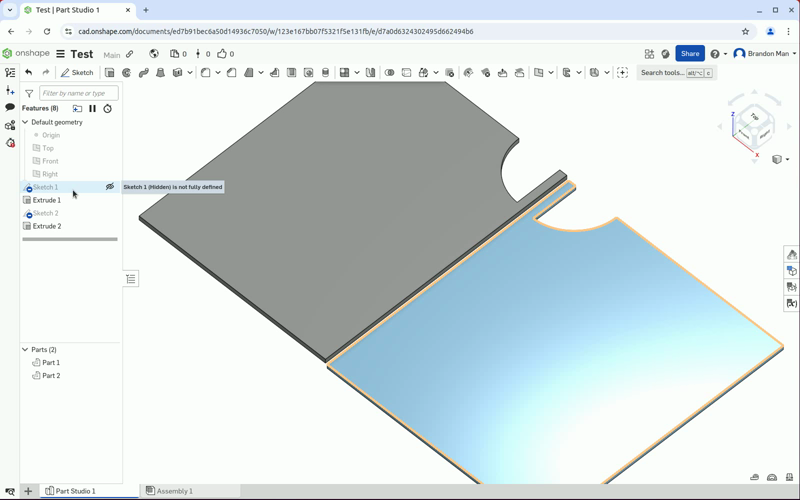
click(73, 189)